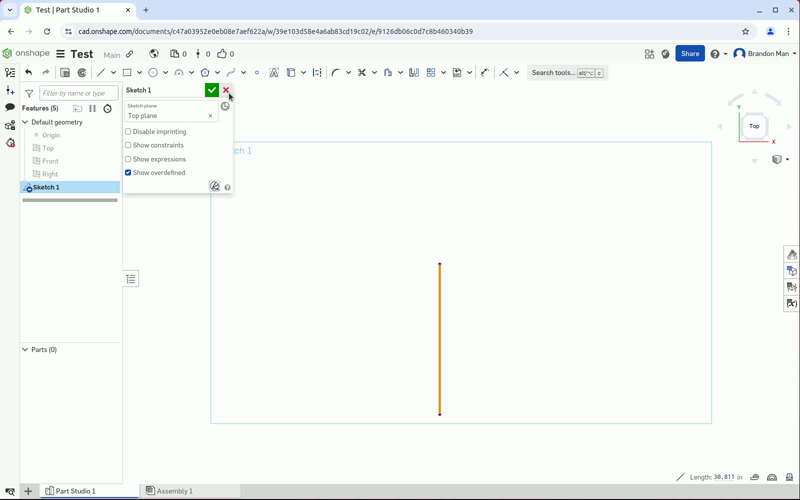
key(shift+h)
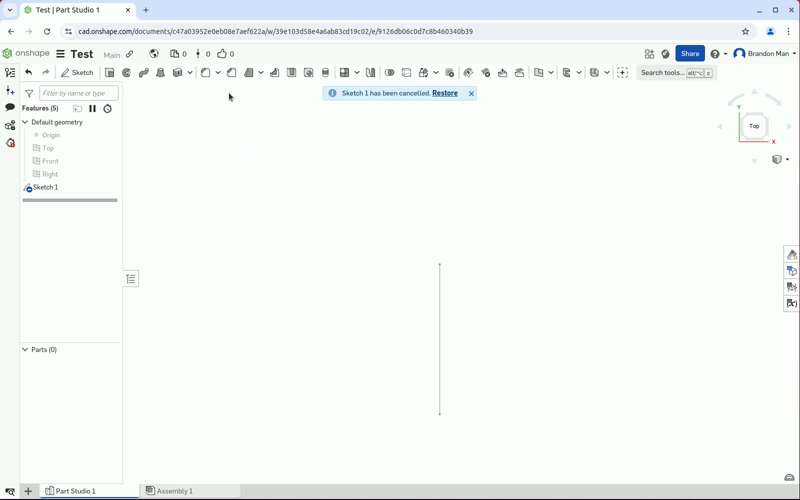
key(shift+s)
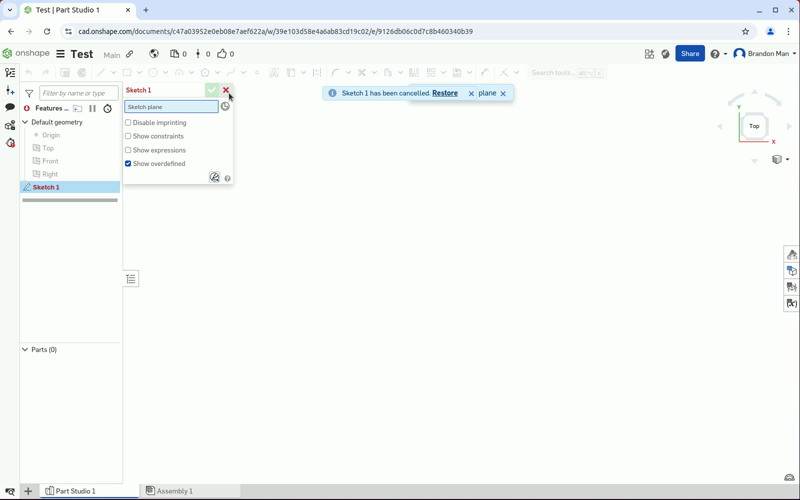
mouse_move(73, 150)
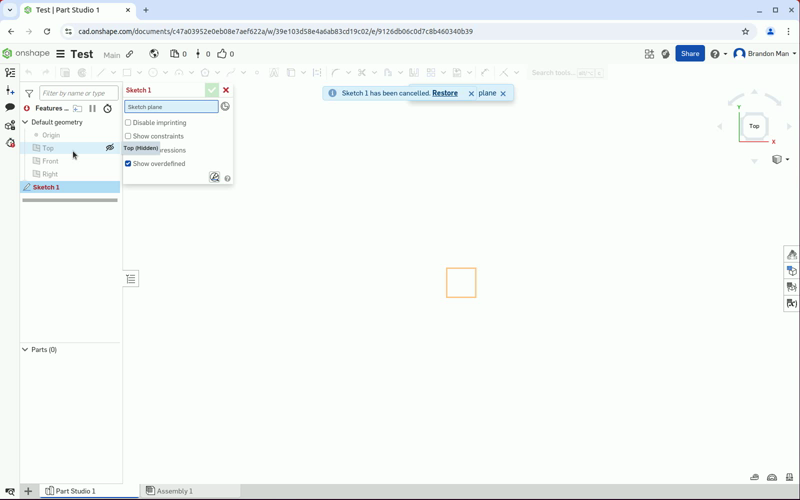
click(73, 150)
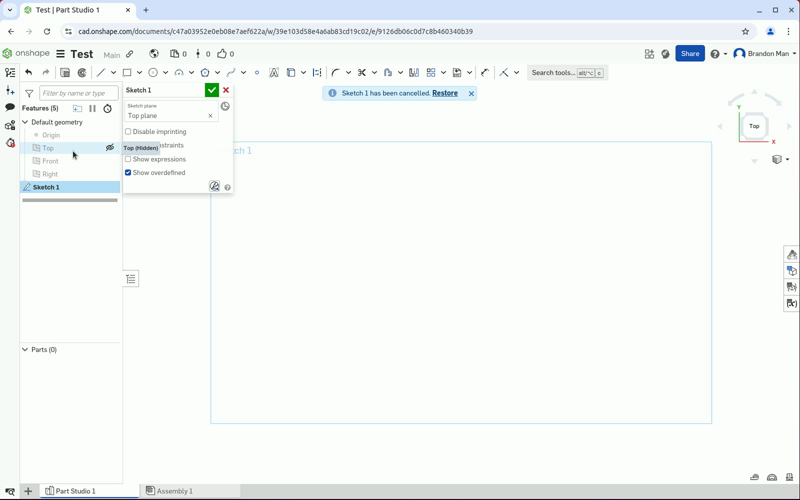
mouse_move(73, 352)
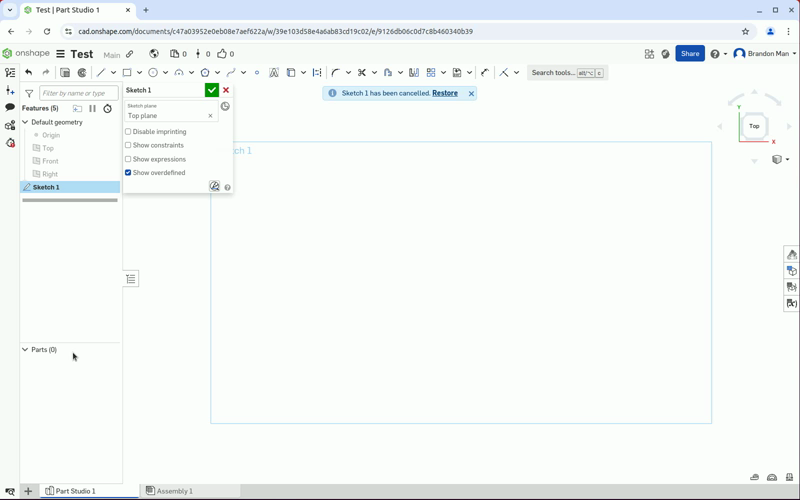
key(y)
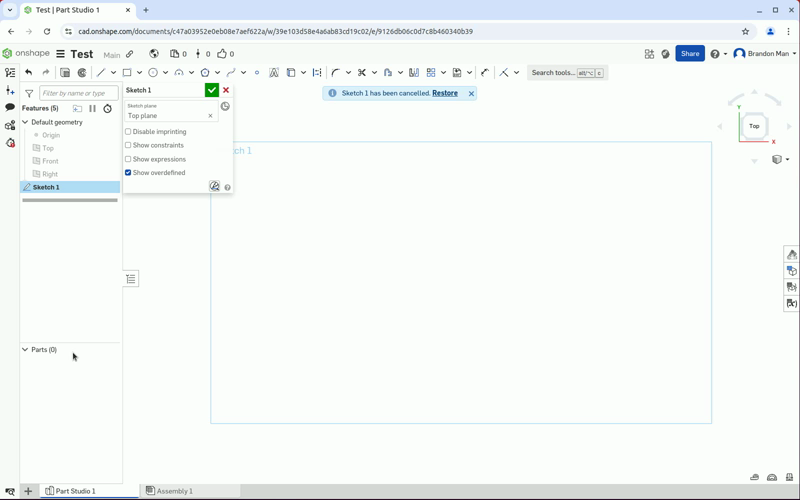
key(l)
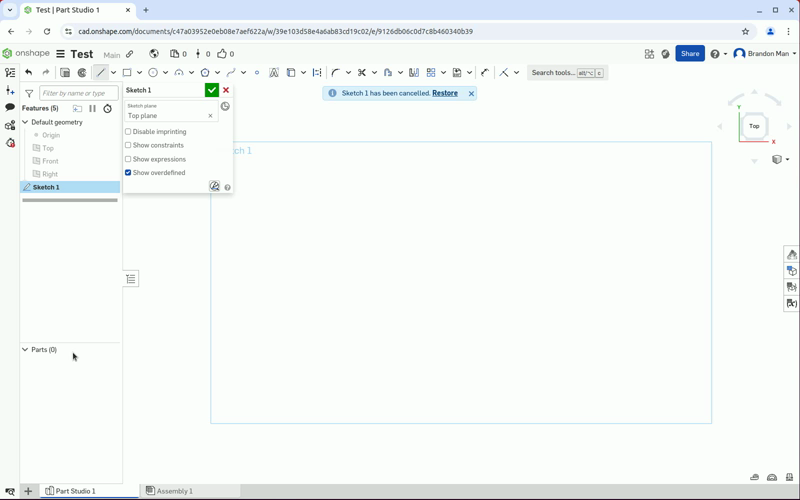
key_down(shift)
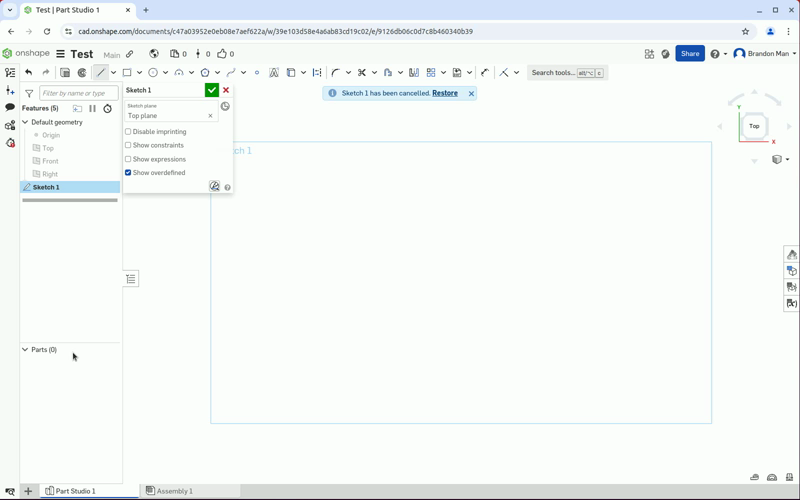
mouse_move(404, 339)
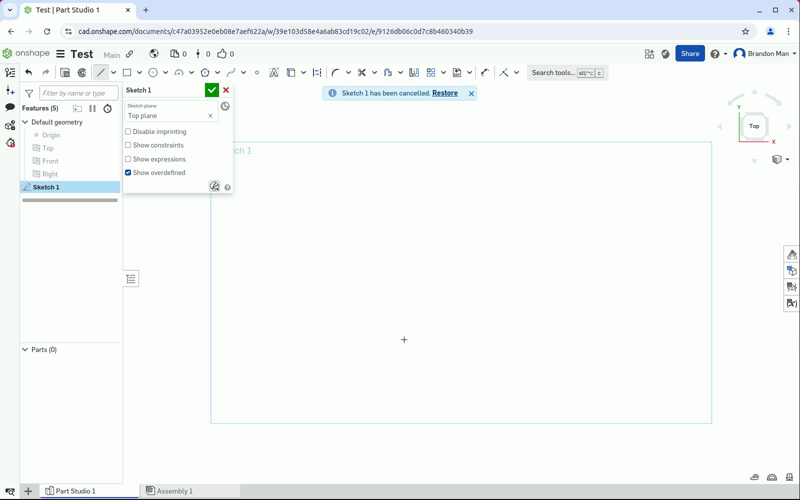
click(404, 339)
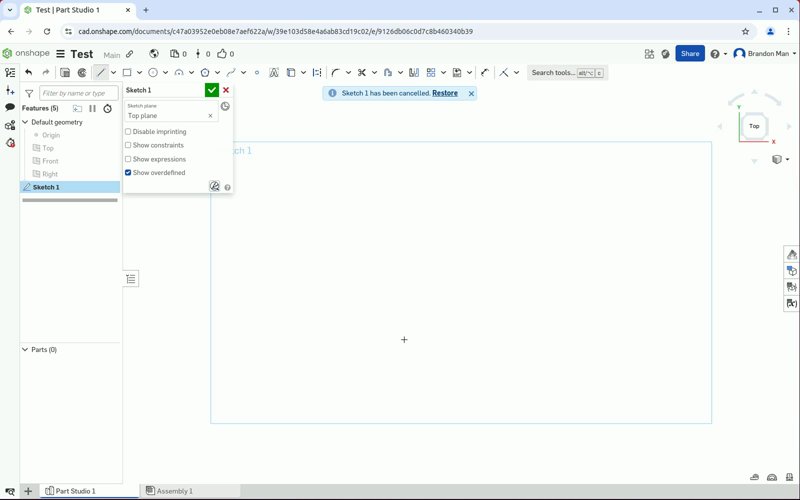
key_up(shift)
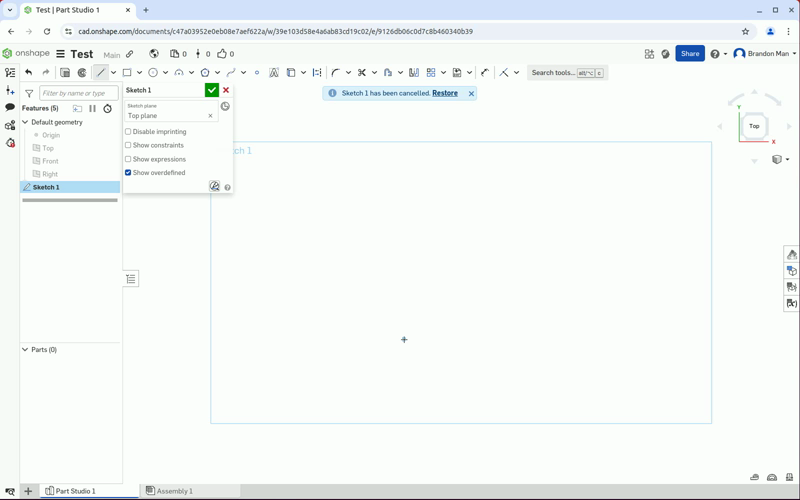
key_down(shift)
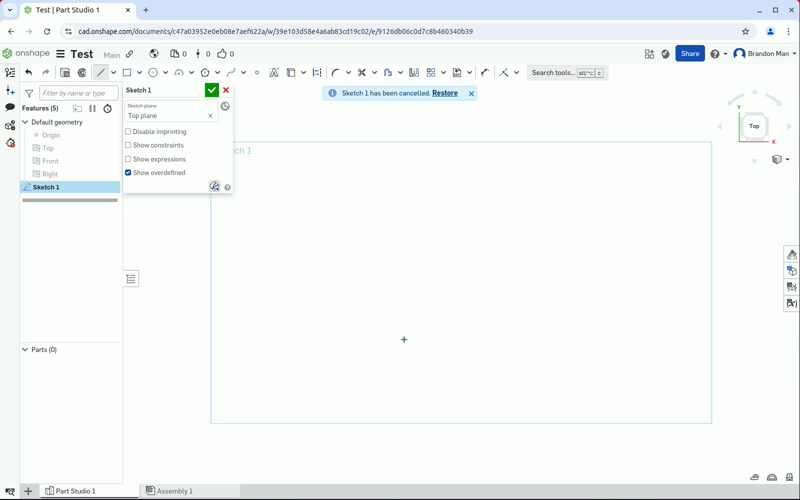
mouse_move(516, 339)
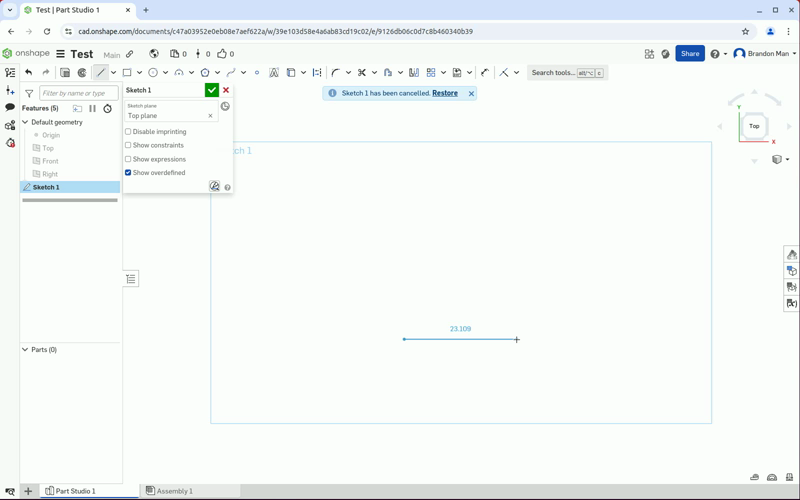
click(516, 339)
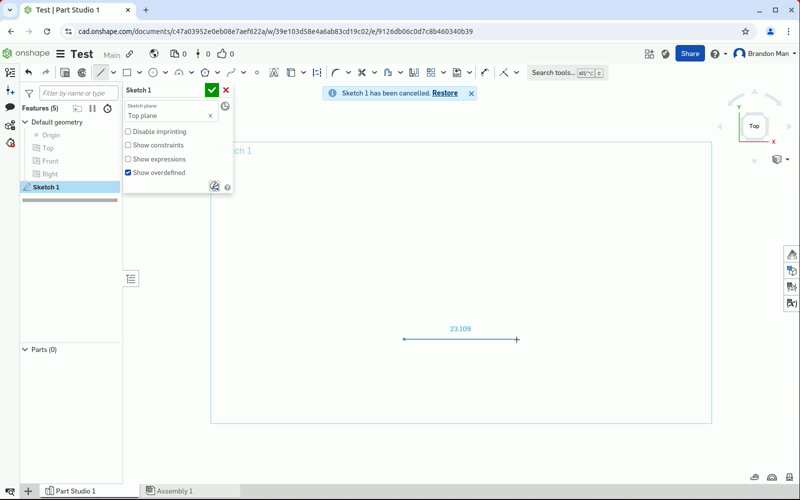
key_up(shift)
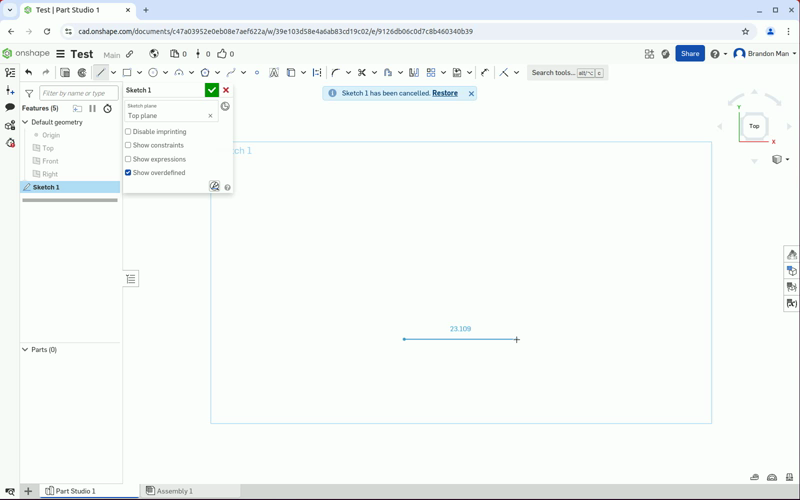
key_down(shift)
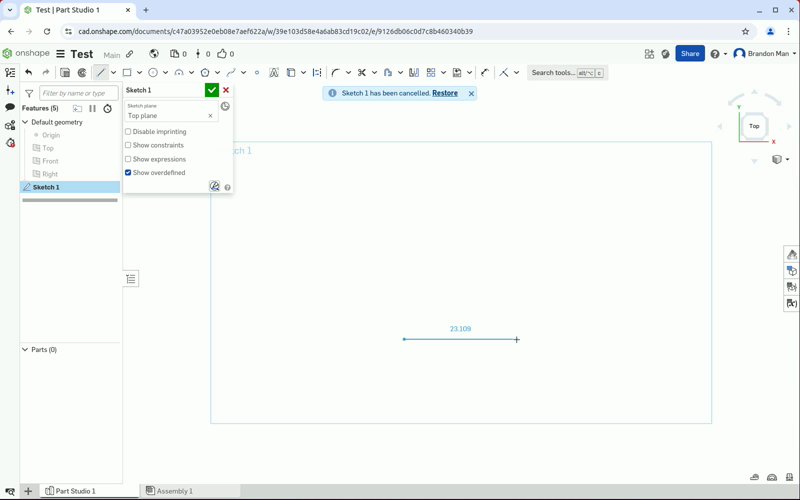
mouse_move(516, 226)
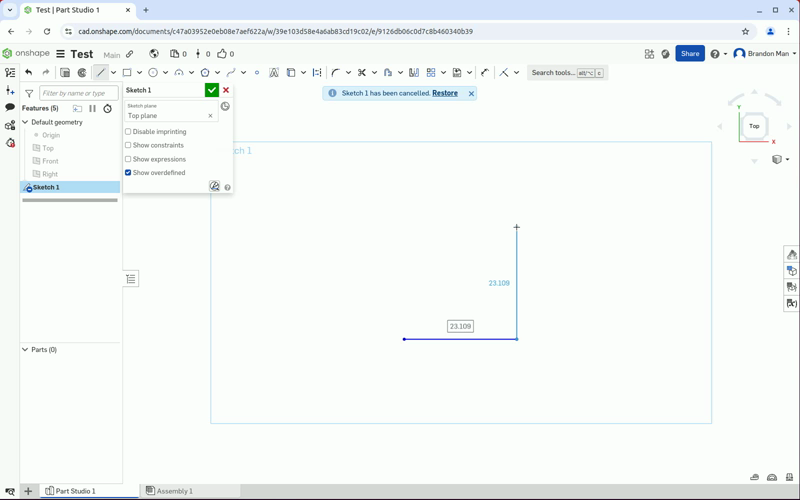
click(516, 226)
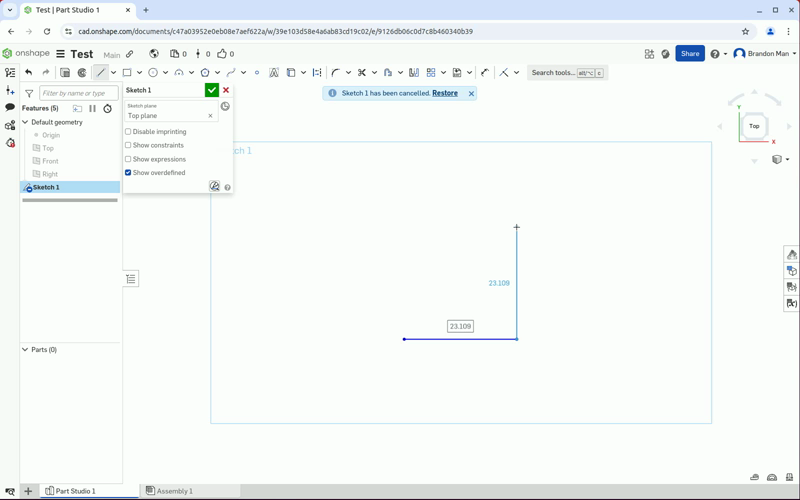
key_up(shift)
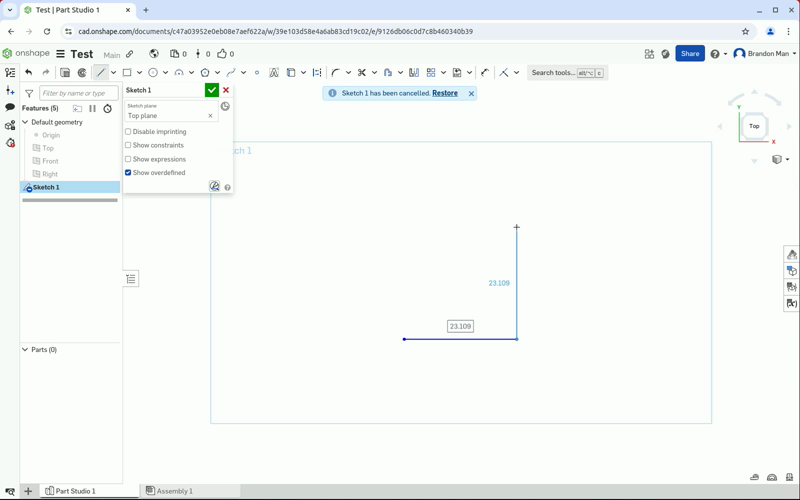
key_down(shift)
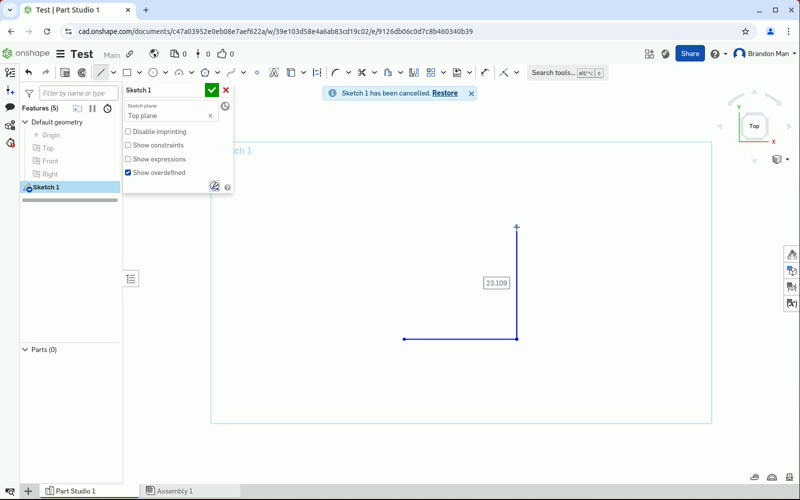
mouse_move(404, 226)
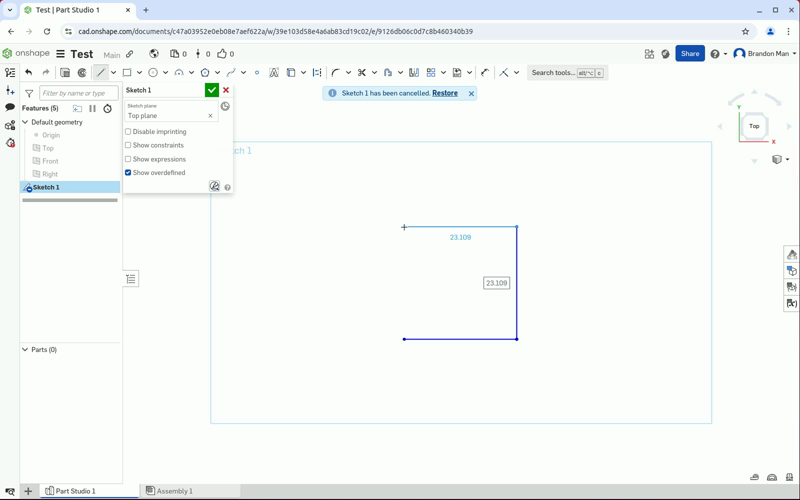
click(404, 226)
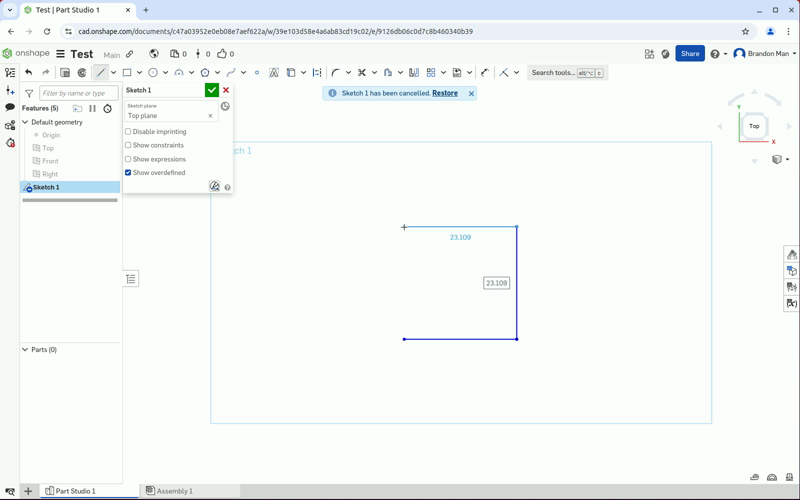
key_up(shift)
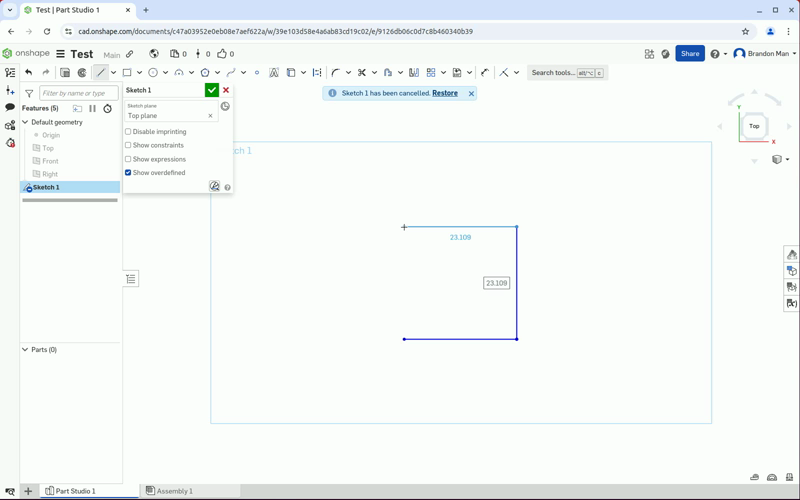
key_down(shift)
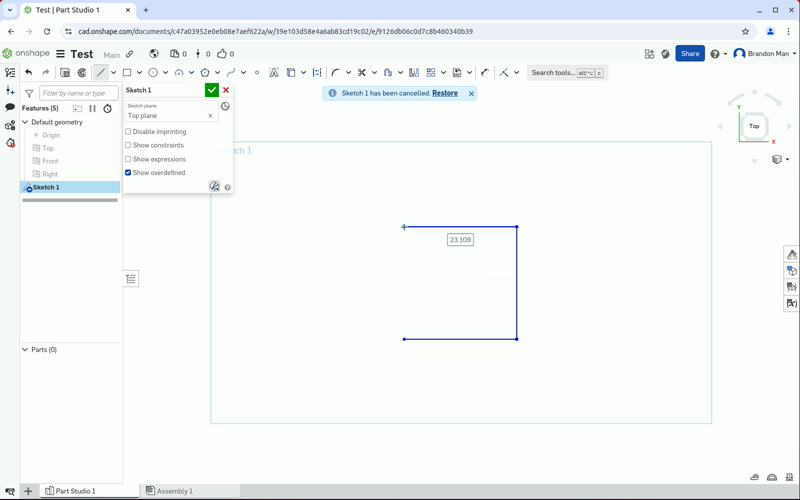
mouse_move(404, 339)
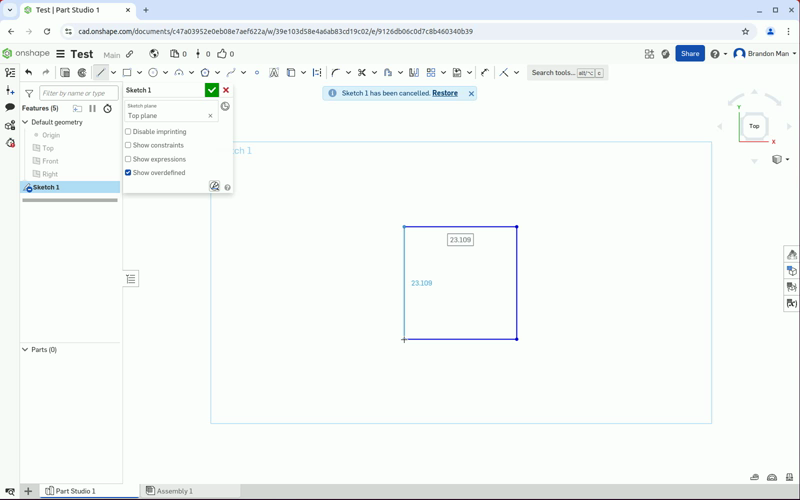
key_up(shift)
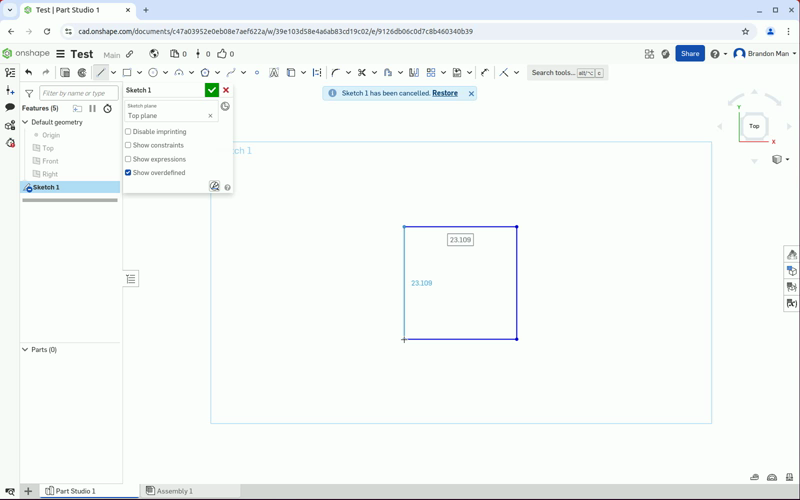
click(404, 339)
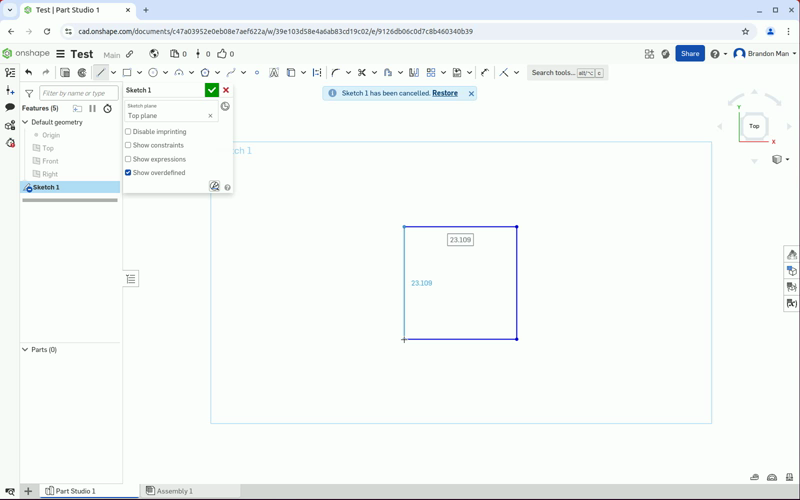
key(esc)
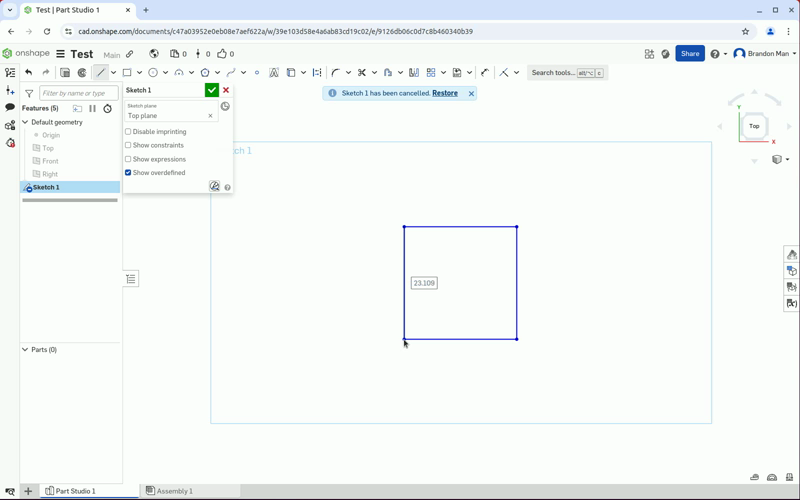
mouse_move(436, 280)
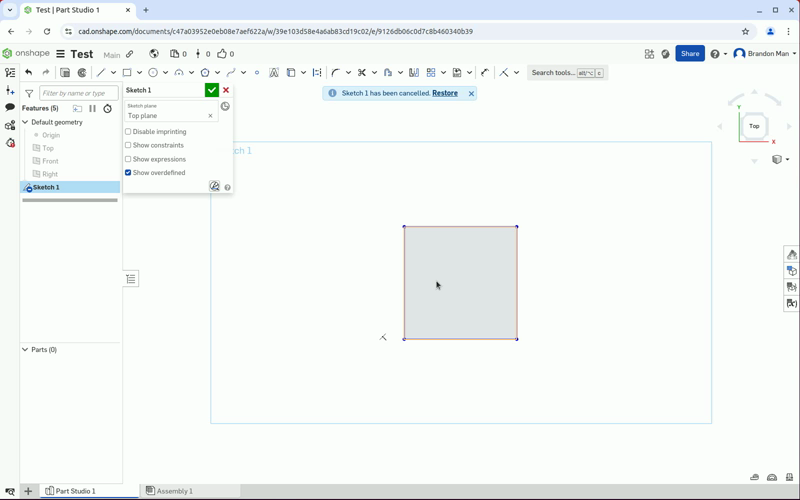
click(436, 280)
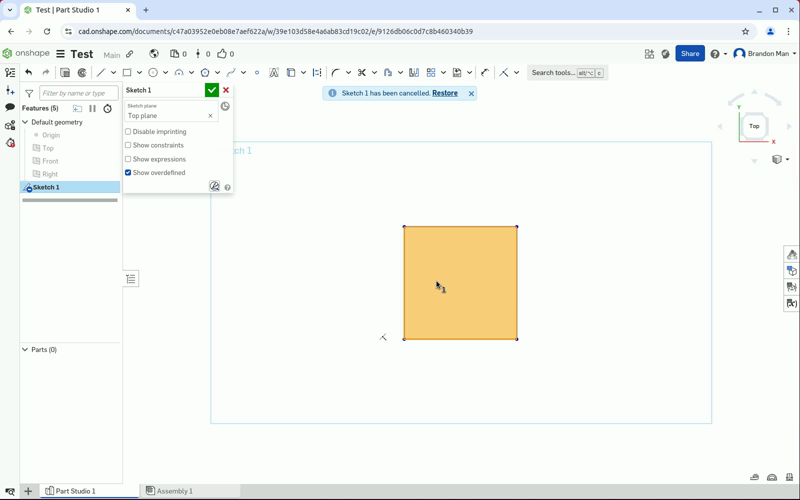
mouse_move(73, 352)
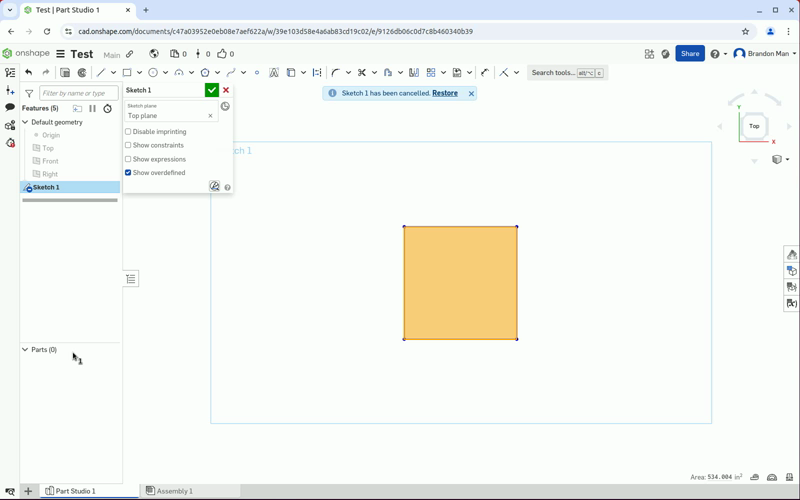
key(shift+y)
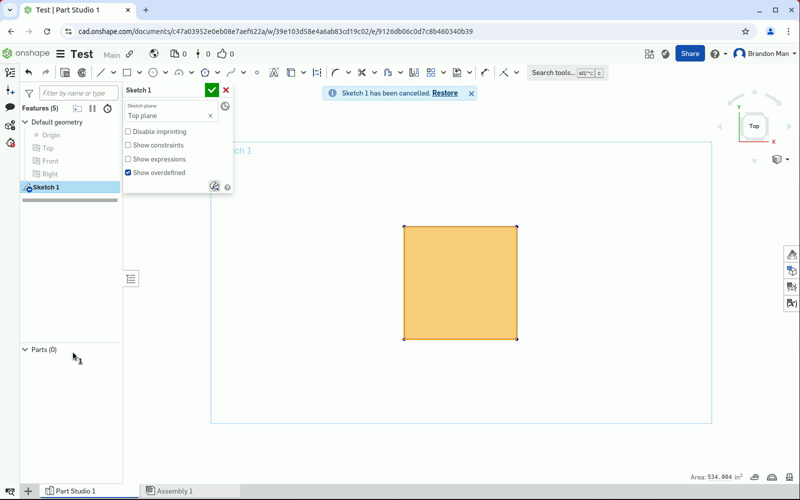
key(shift+e)
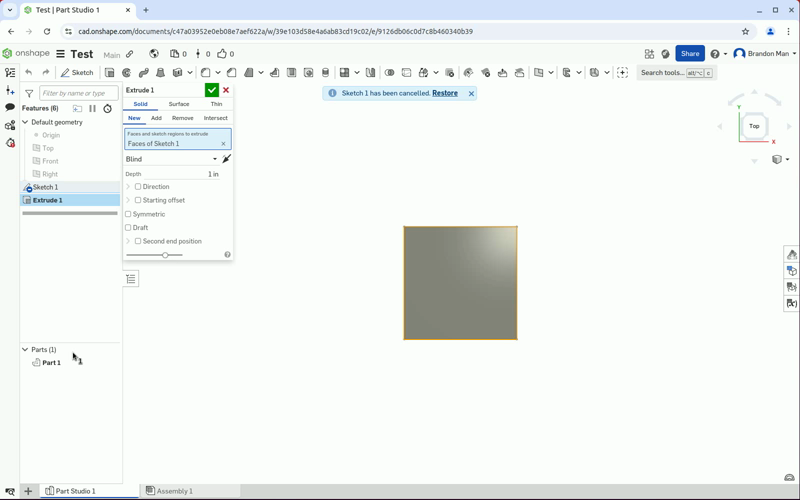
mouse_move(143, 106)
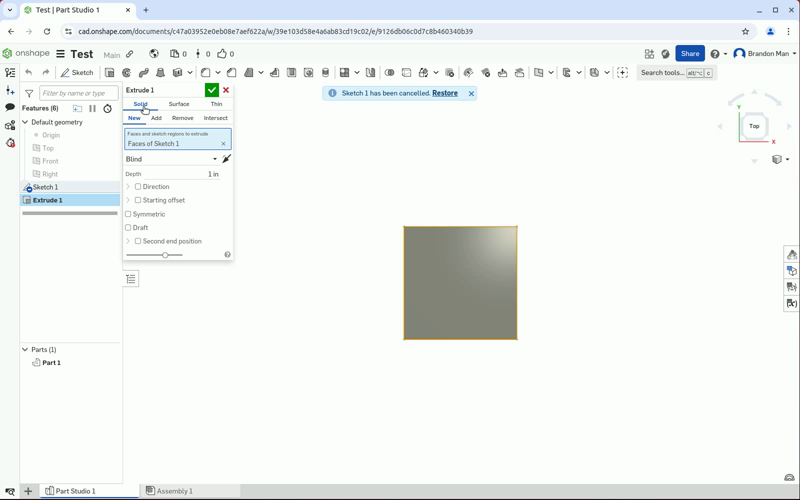
click(143, 106)
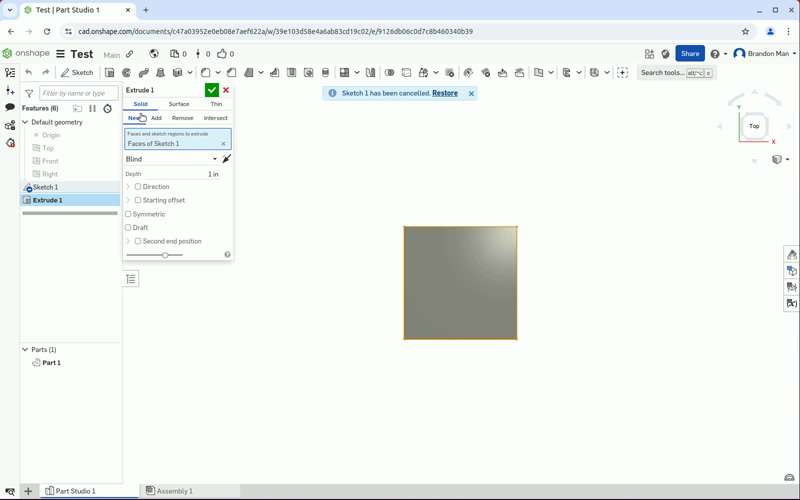
mouse_move(137, 120)
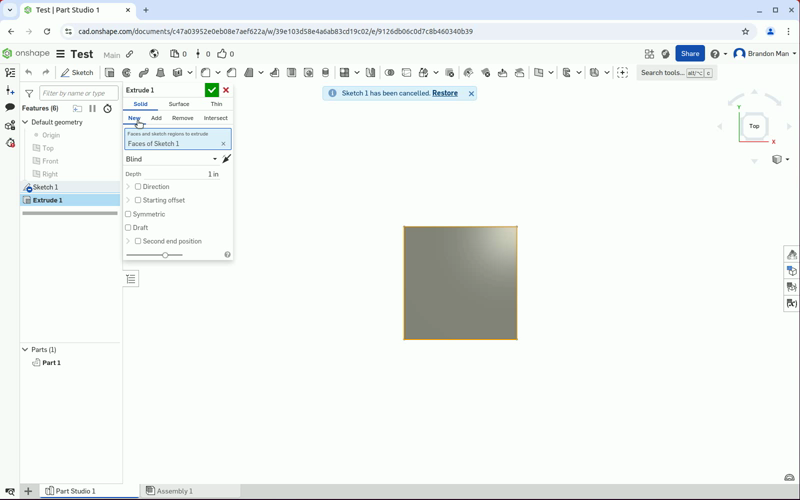
click(137, 120)
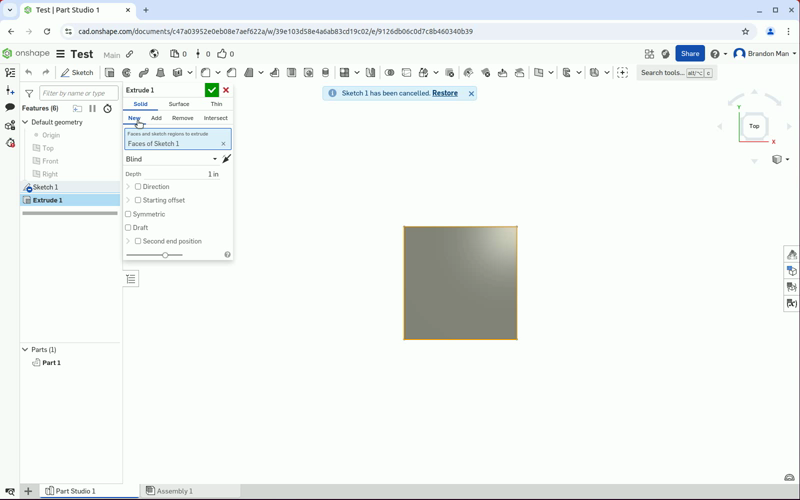
key(tab, 4)
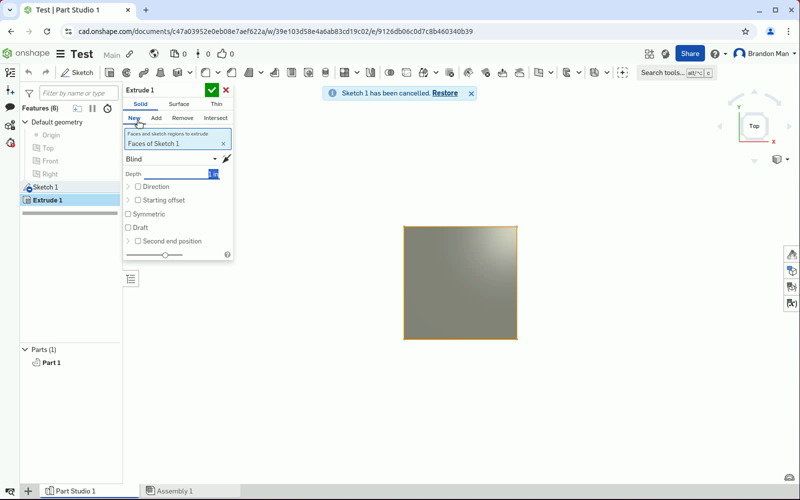
text(23.108)
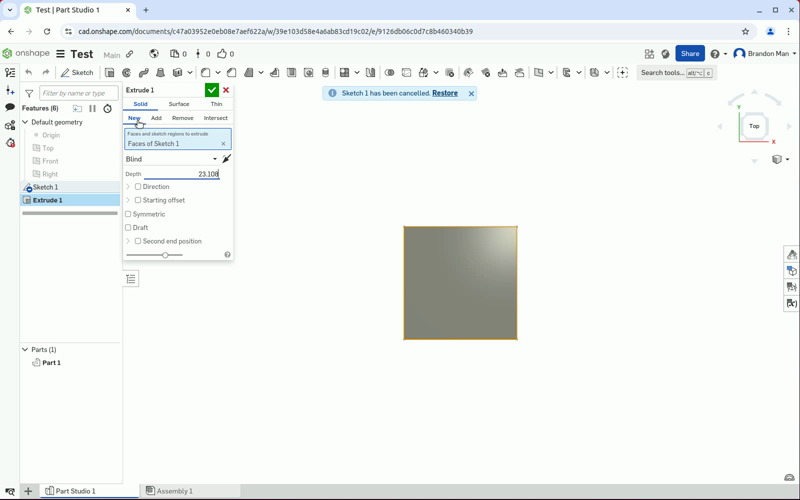
key(enter)
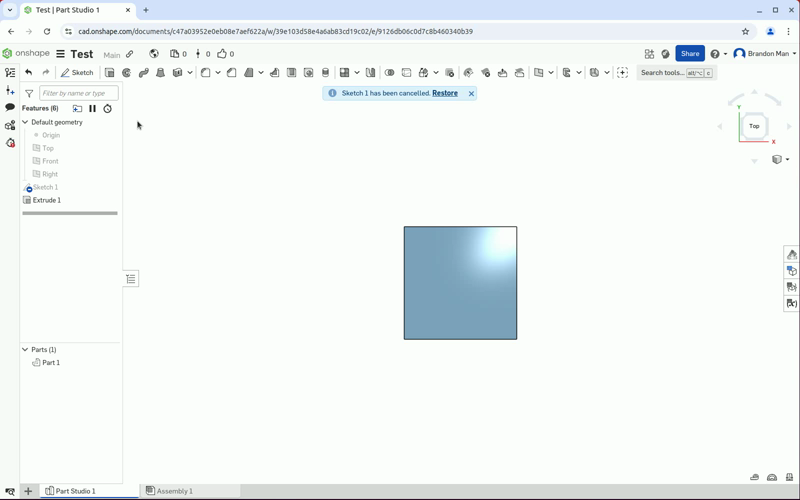
key(shift+h)
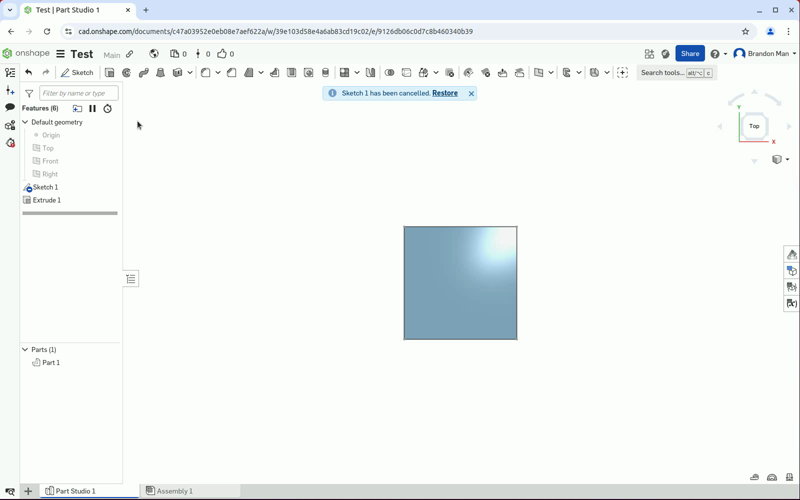
key(shift+h)
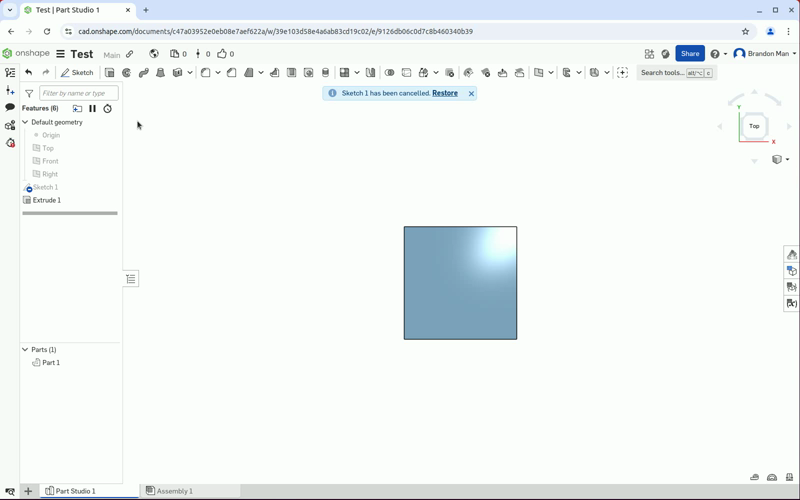
mouse_move(73, 189)
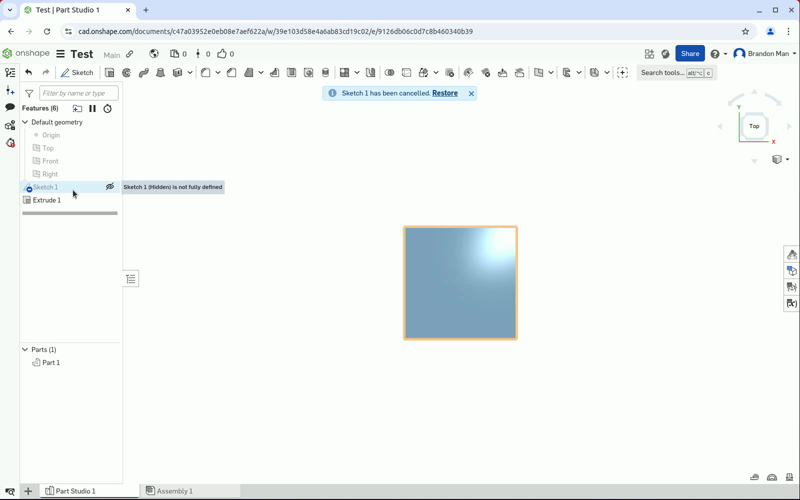
click(73, 189)
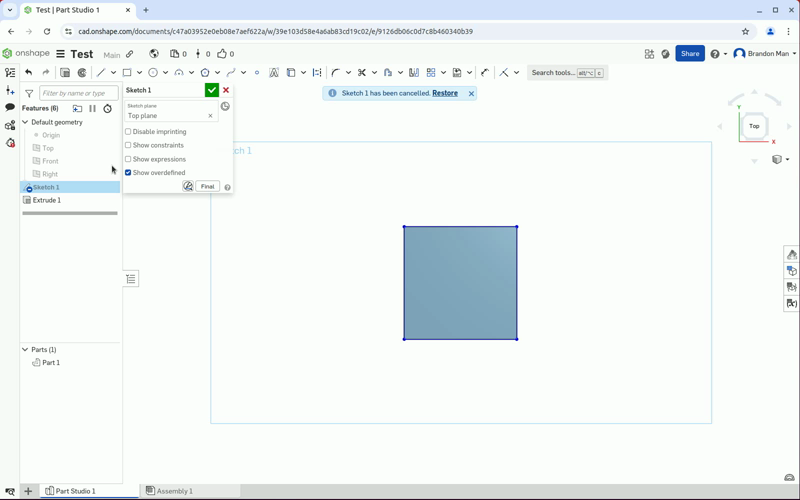
mouse_move(229, 92)
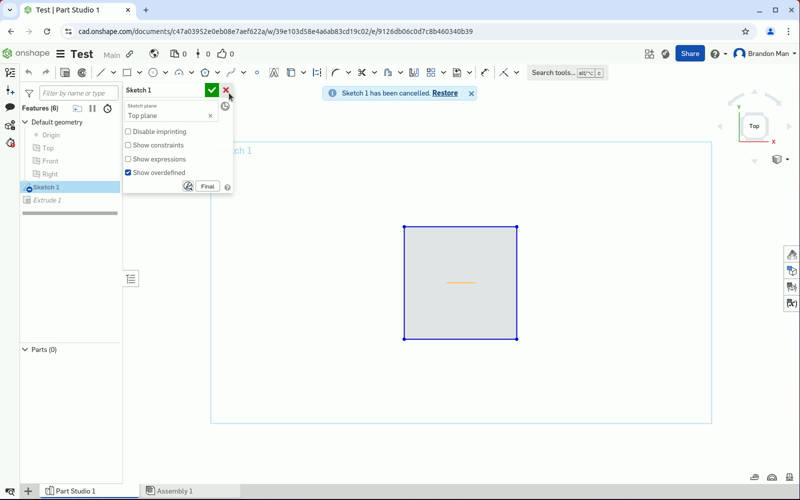
click(229, 92)
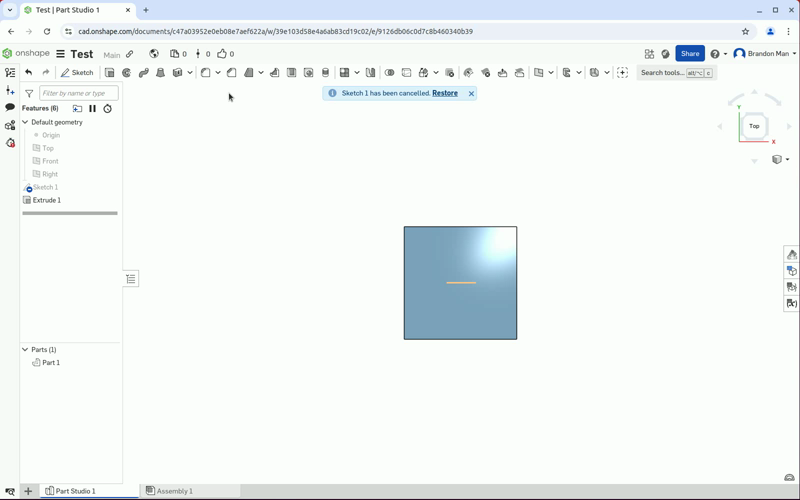
mouse_move(541, 75)
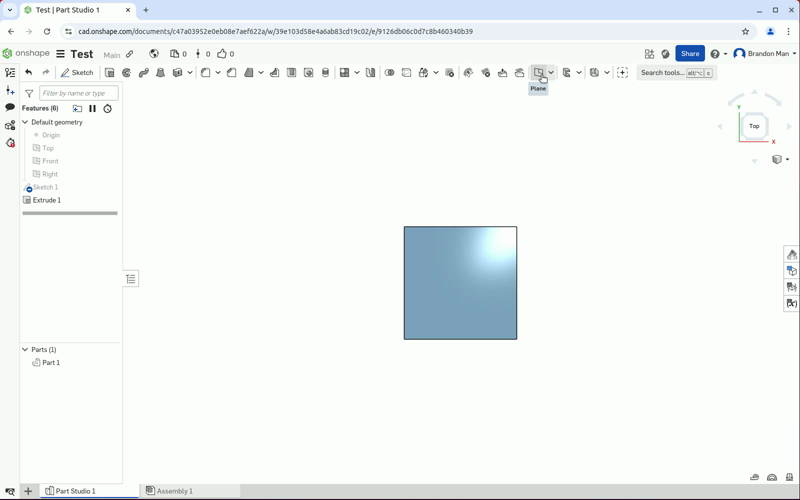
click(541, 75)
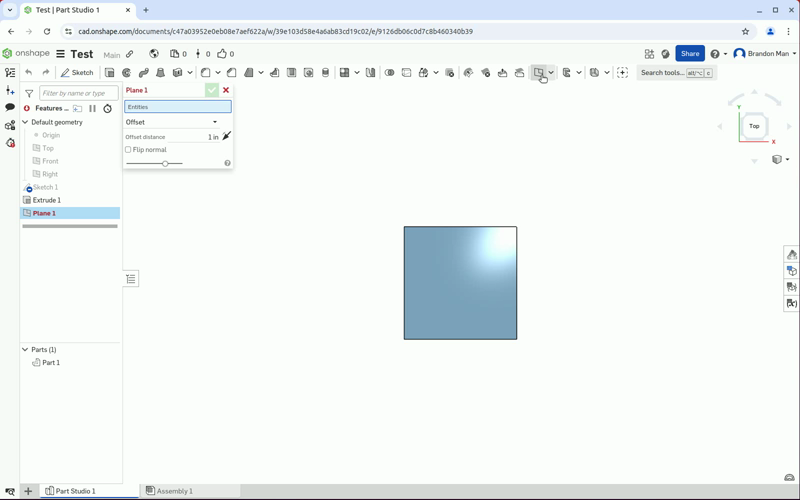
mouse_move(73, 150)
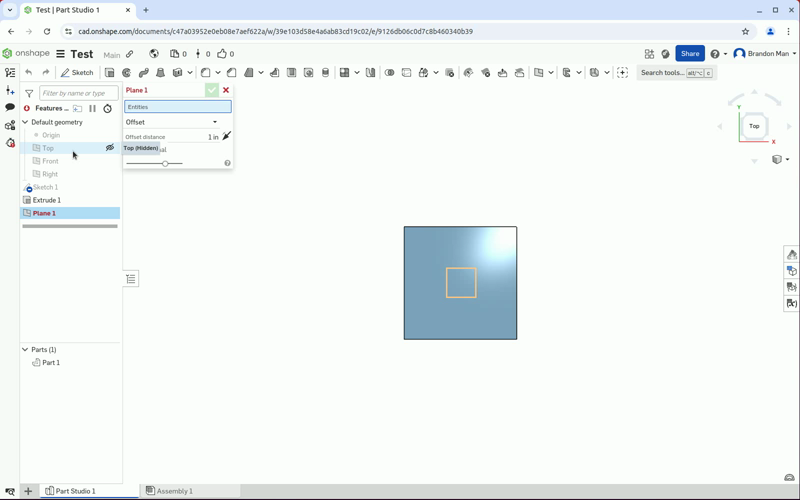
click(73, 150)
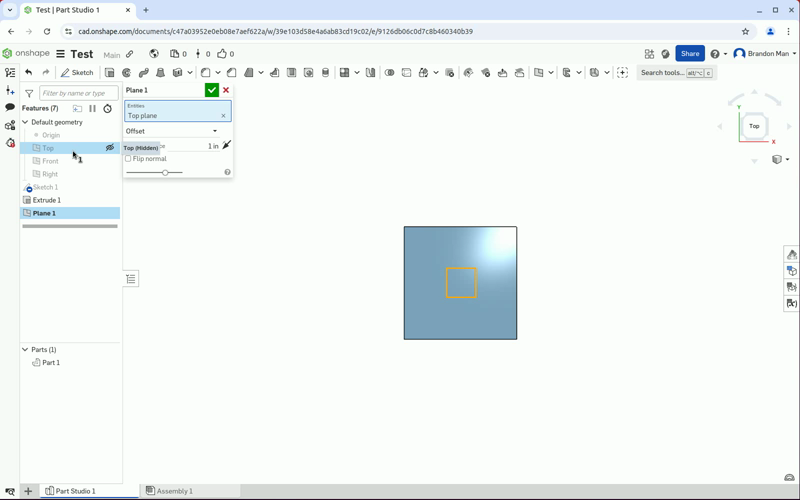
key(tab, 2)
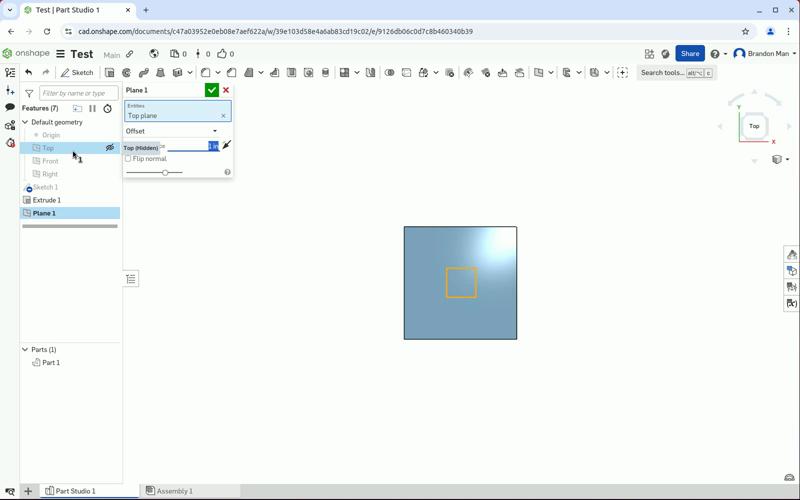
text(23.108)
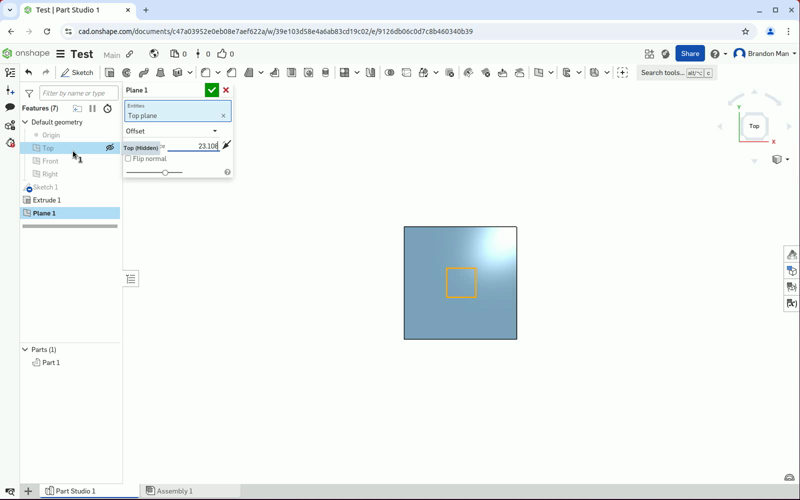
key(enter, 2)
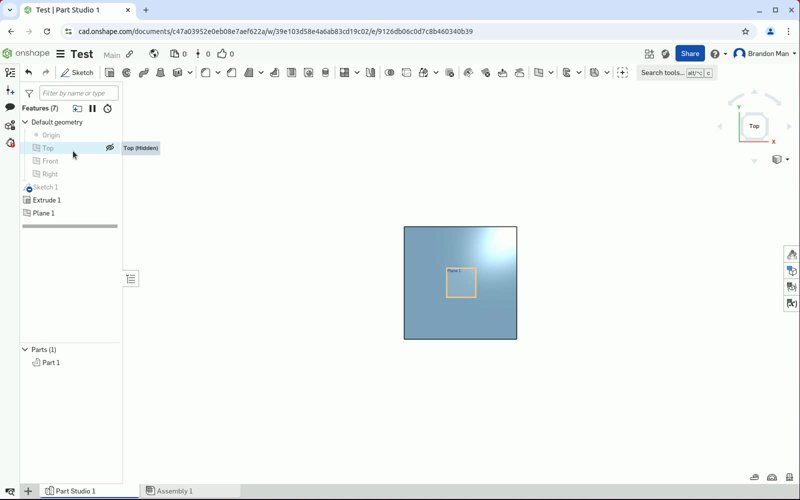
key(shift+s)
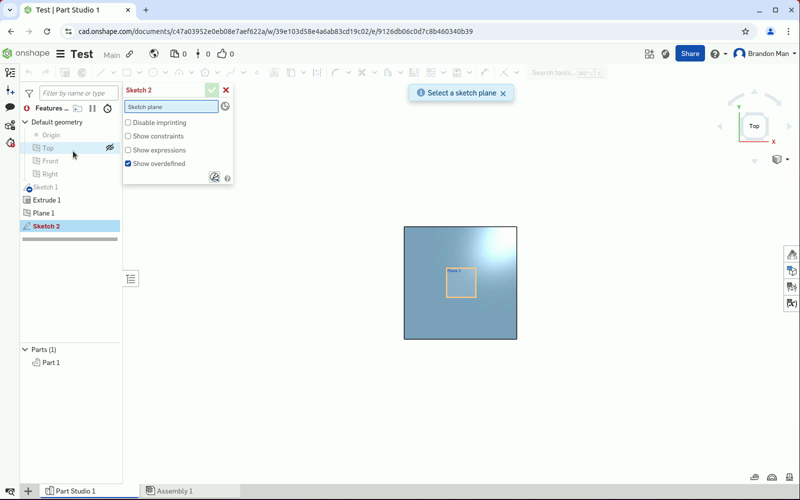
mouse_move(73, 215)
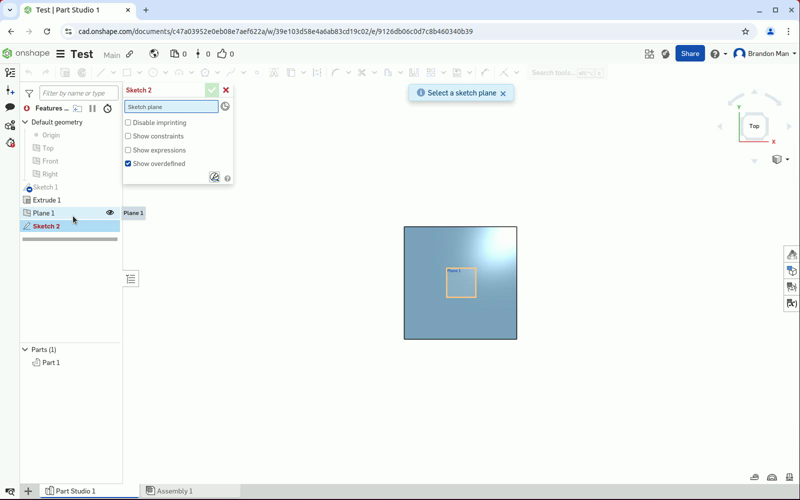
click(73, 215)
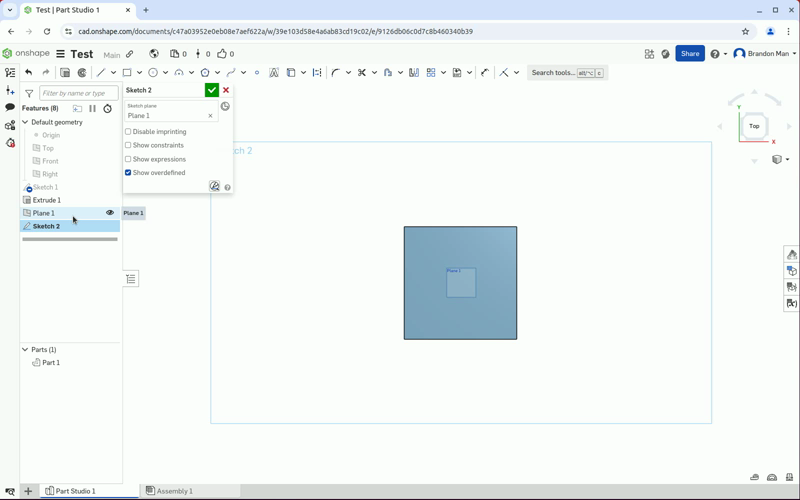
mouse_move(73, 352)
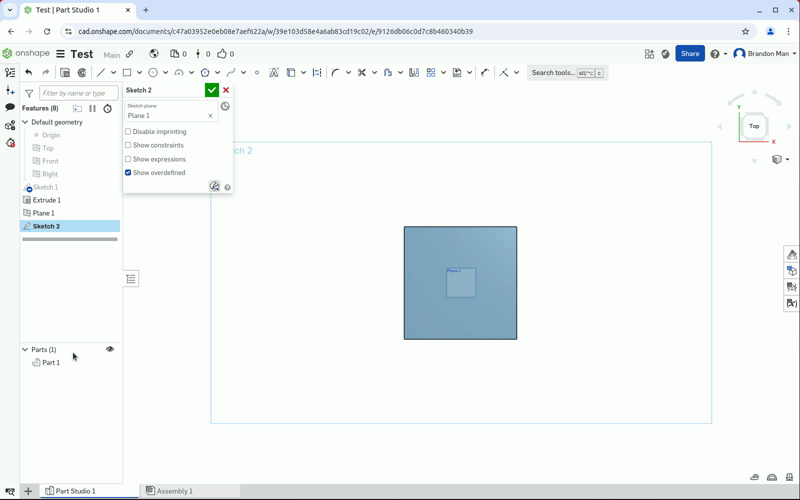
key(y)
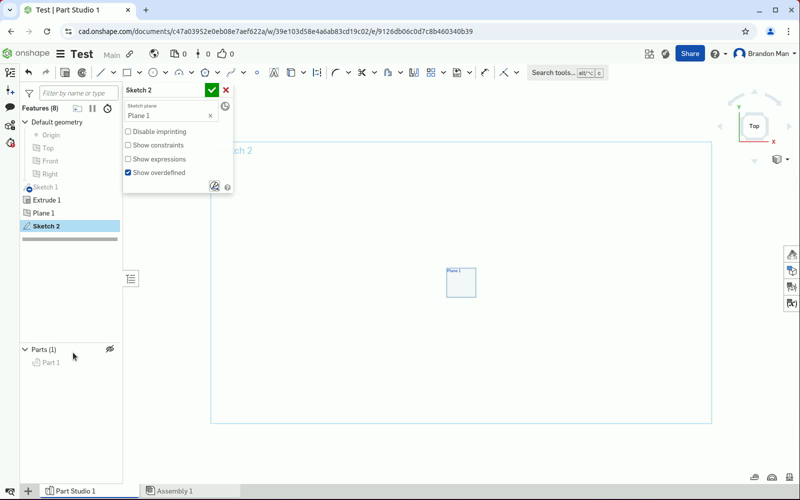
key(c)
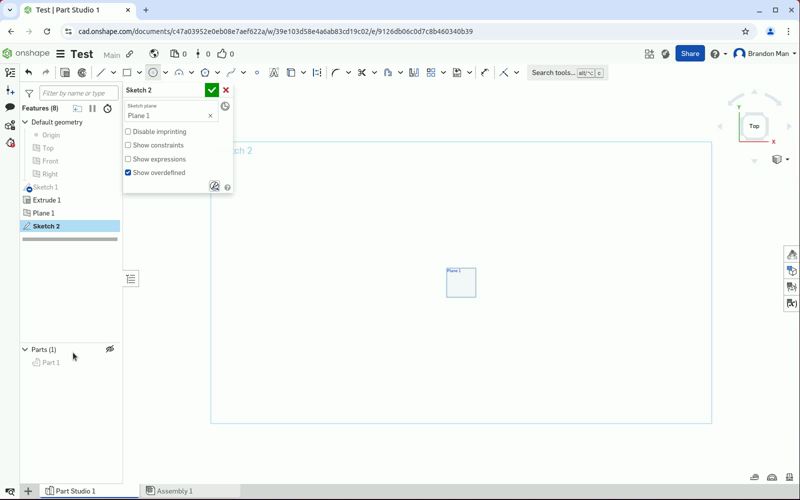
key_down(shift)
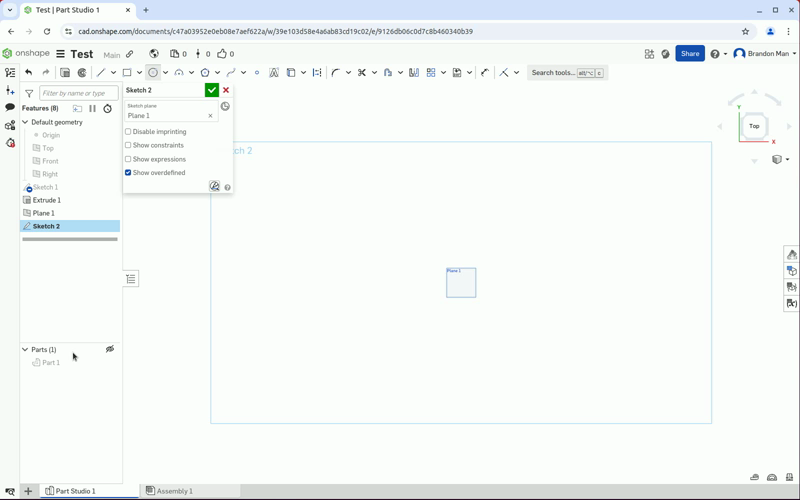
mouse_move(461, 282)
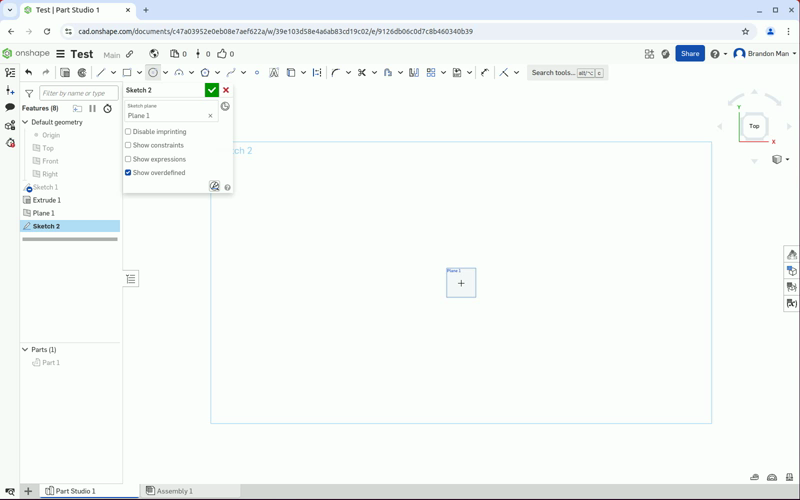
click(461, 282)
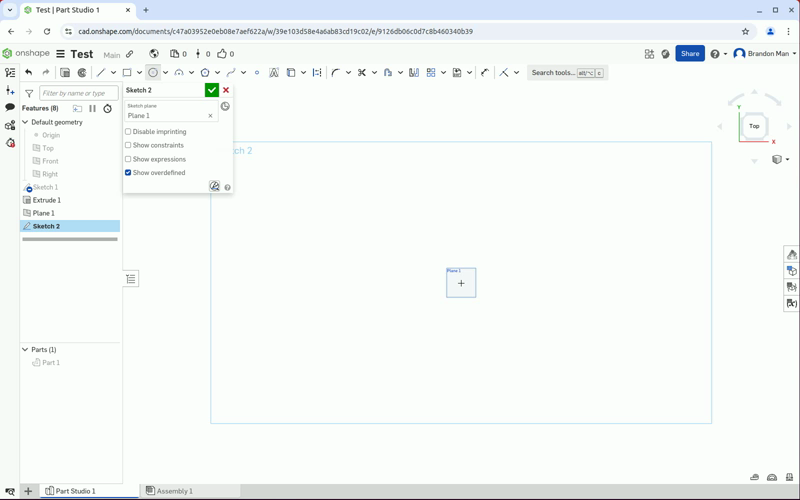
key_up(shift)
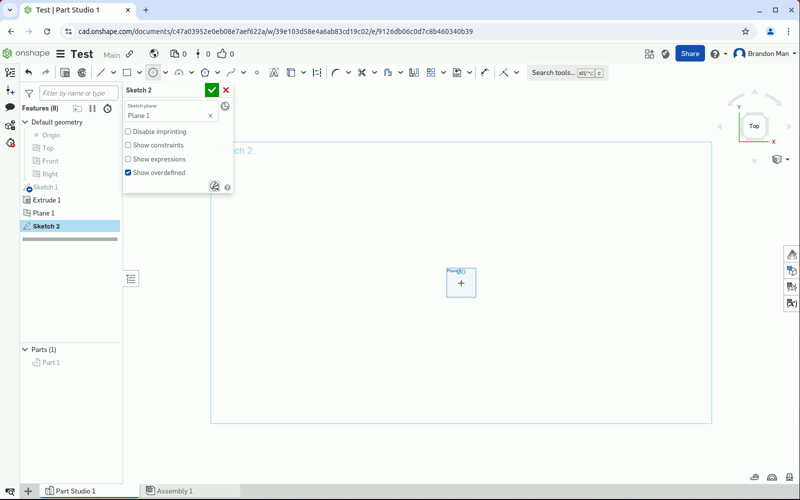
mouse_move(495, 282)
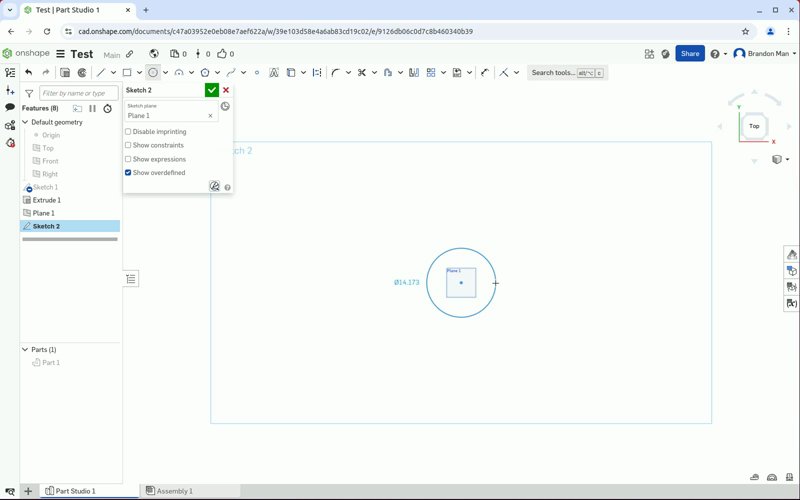
click(495, 282)
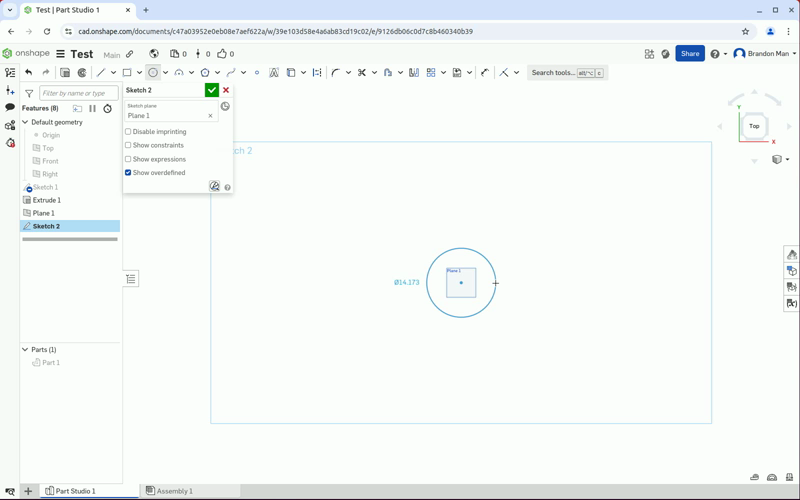
key(esc)
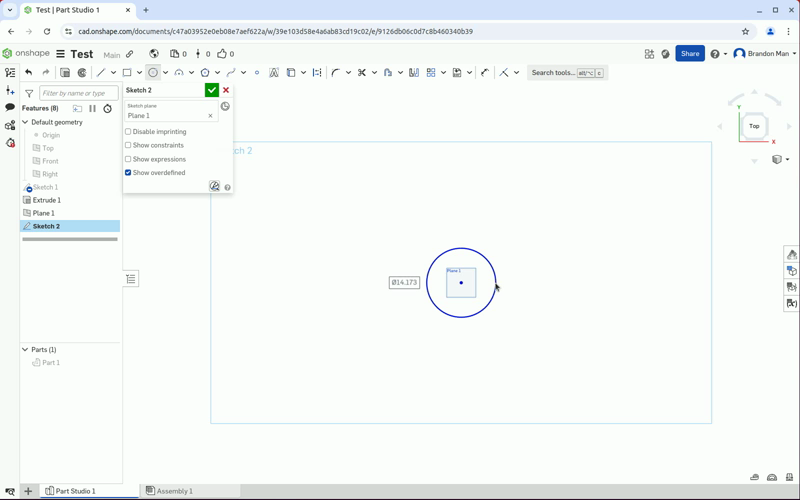
mouse_move(445, 280)
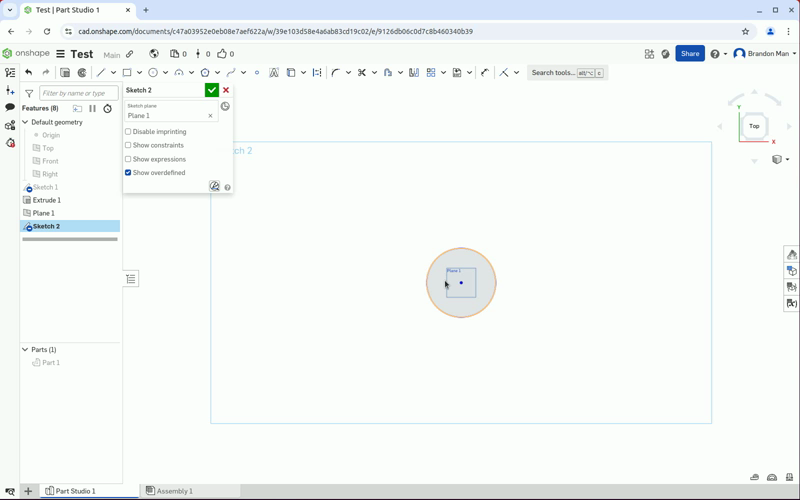
click(445, 280)
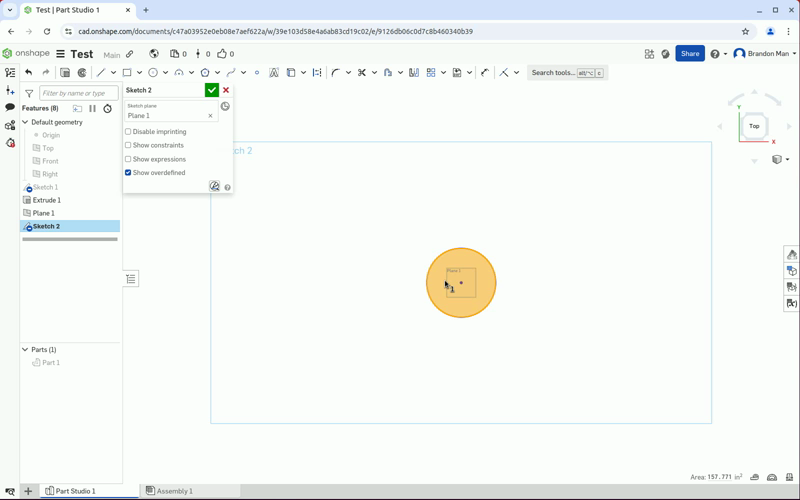
mouse_move(73, 352)
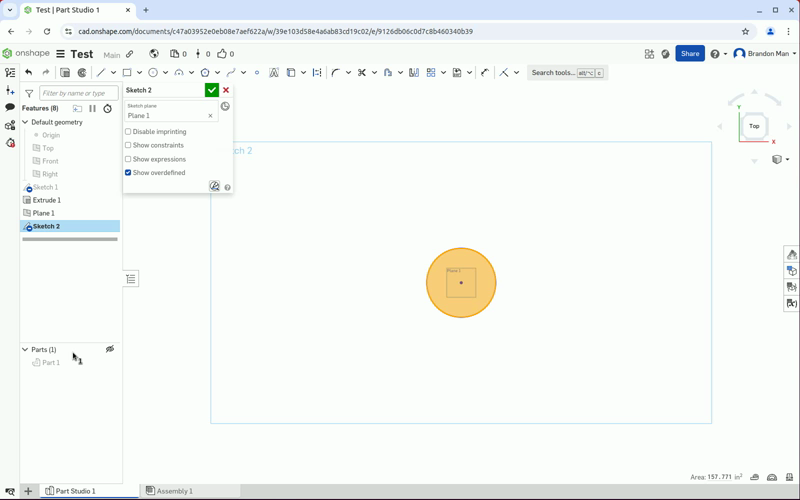
key(shift+y)
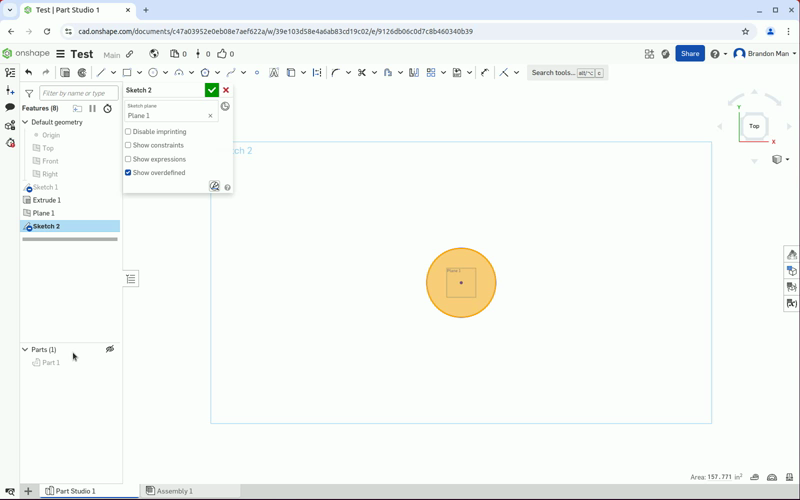
key(shift+e)
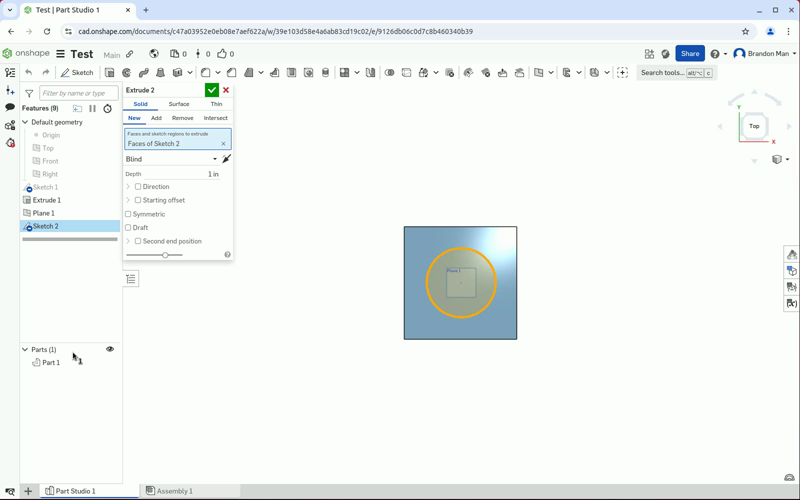
mouse_move(143, 106)
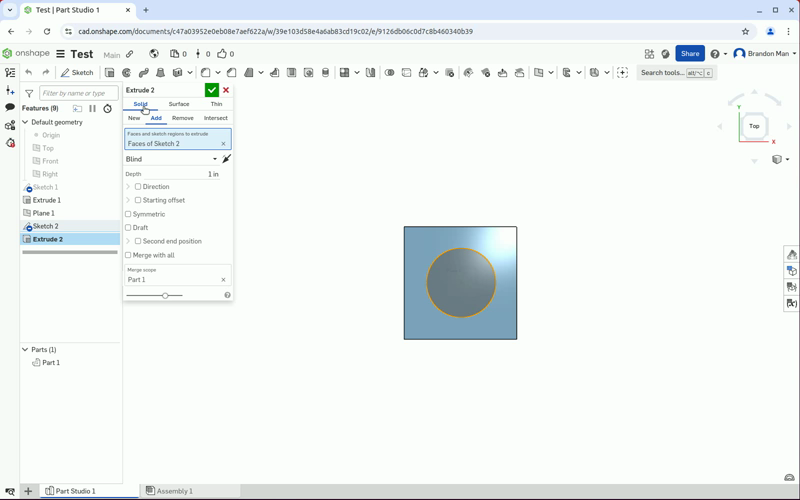
click(143, 106)
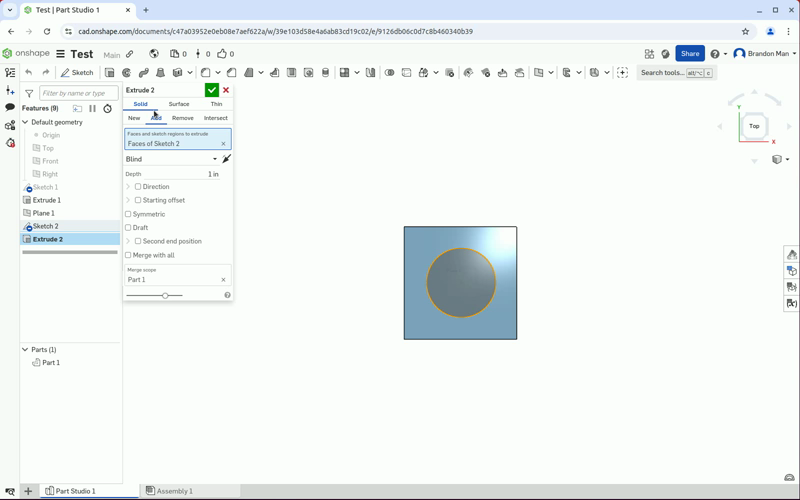
mouse_move(186, 120)
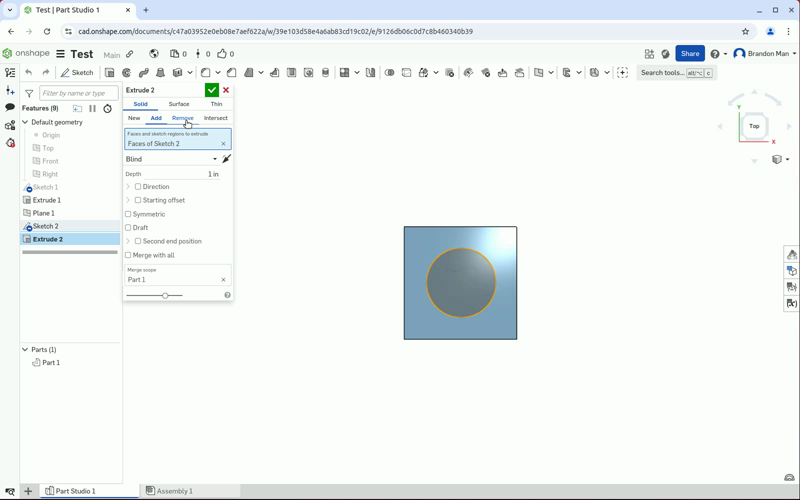
click(186, 120)
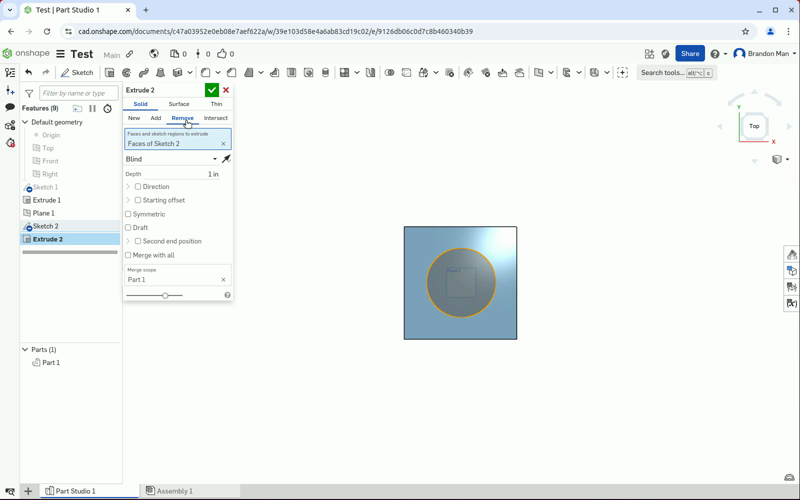
key(tab, 4)
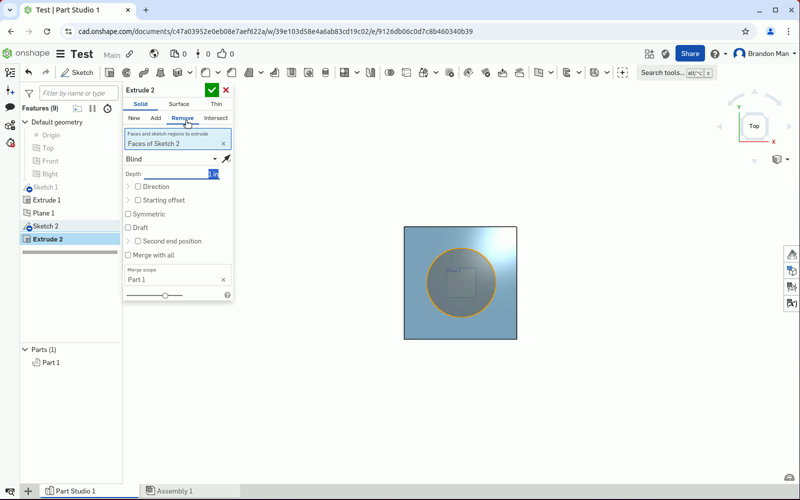
text(23.108)
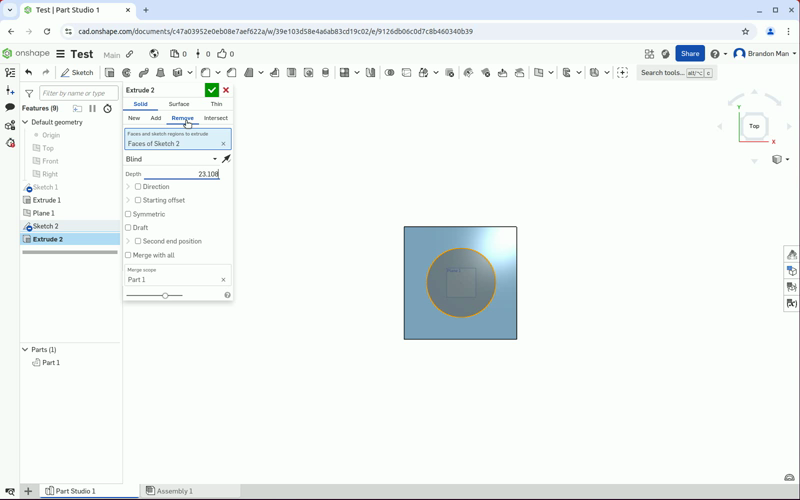
key(tab, 6)
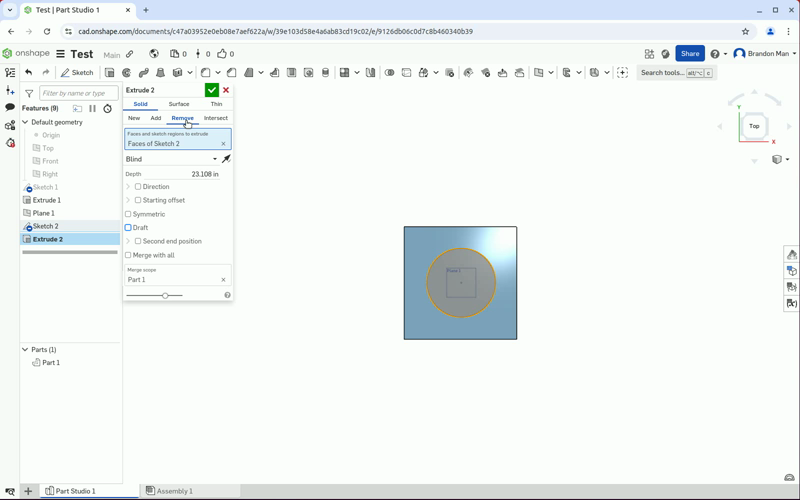
key(space)
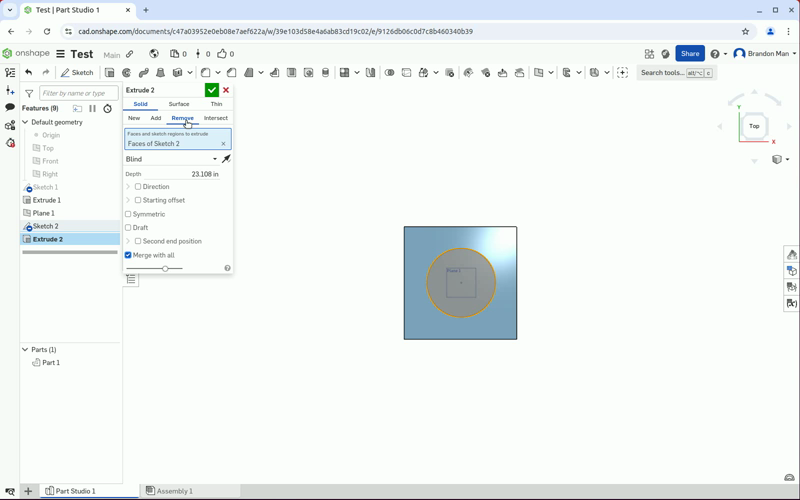
key(enter)
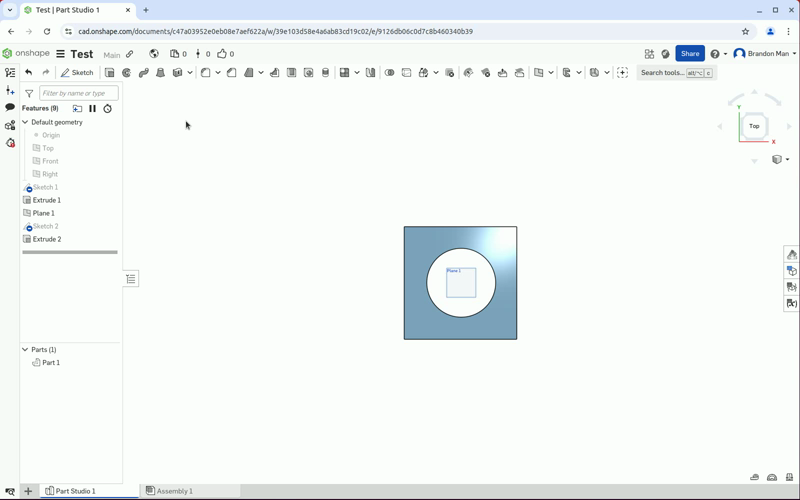
key(shift+h)
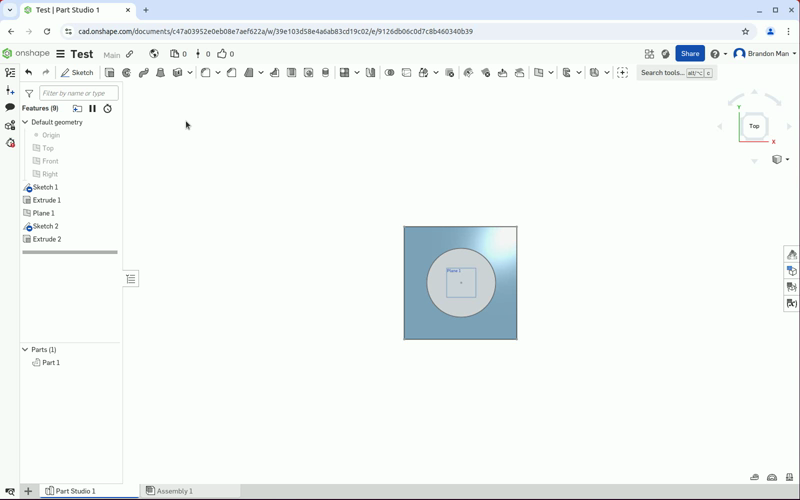
key(shift+h)
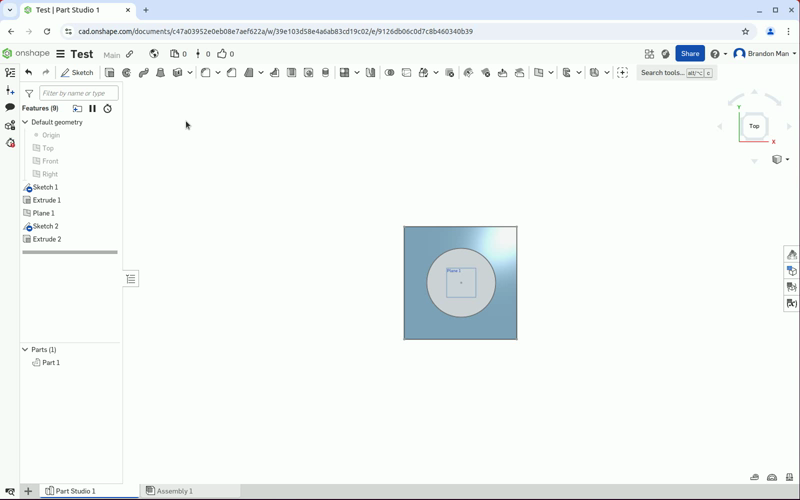
key(shift+7)
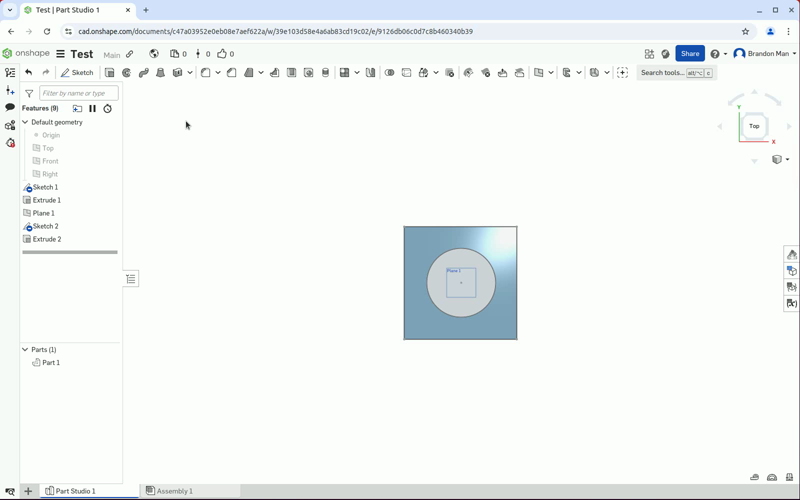
key(up, 3)
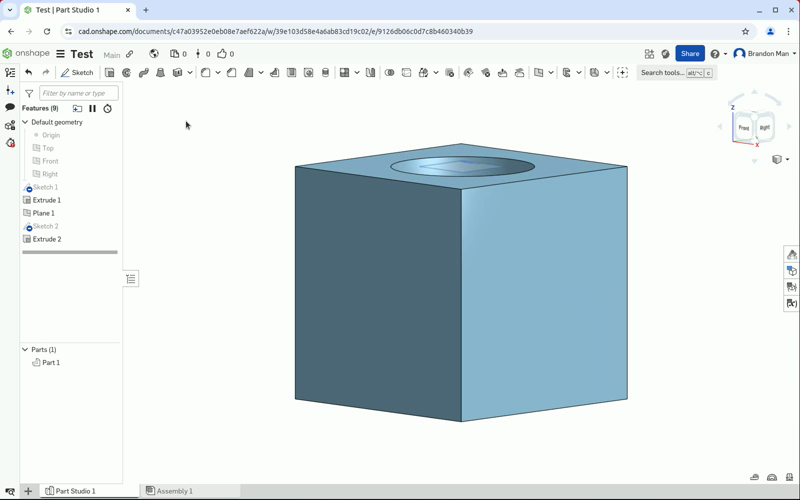
key(left, 3)
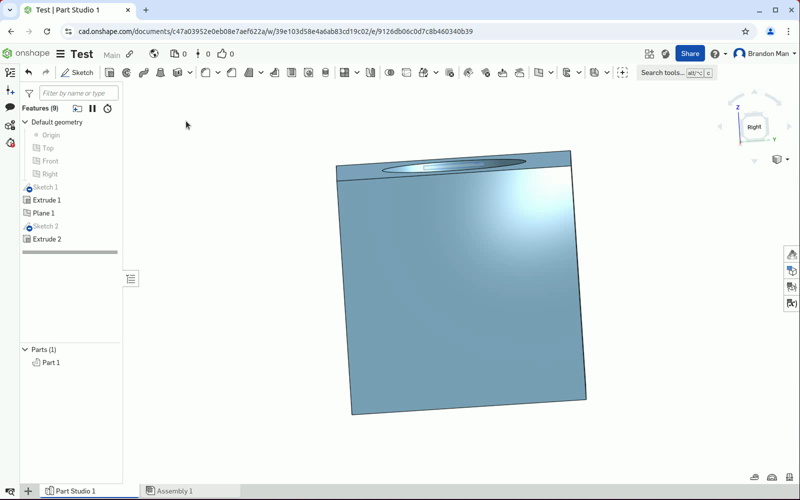
key(right, 3)
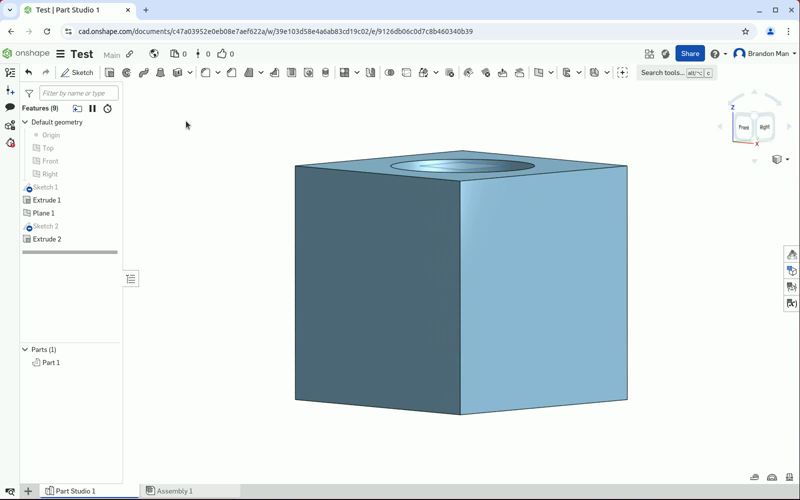
key(down, 3)
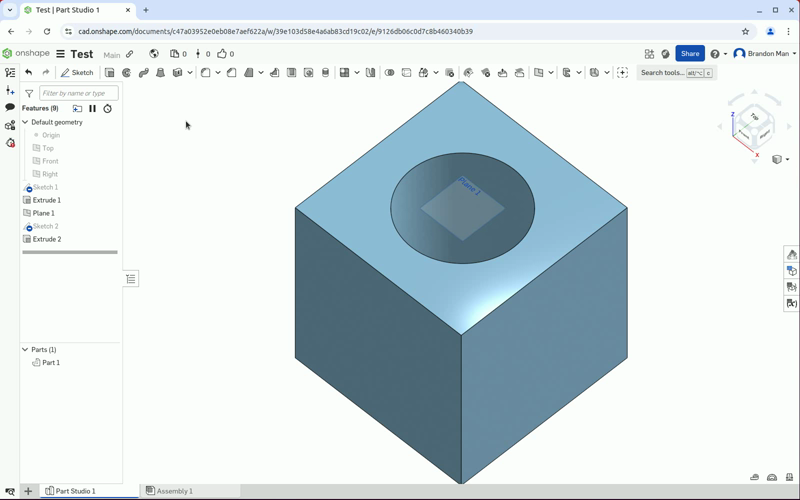
mouse_move(73, 189)
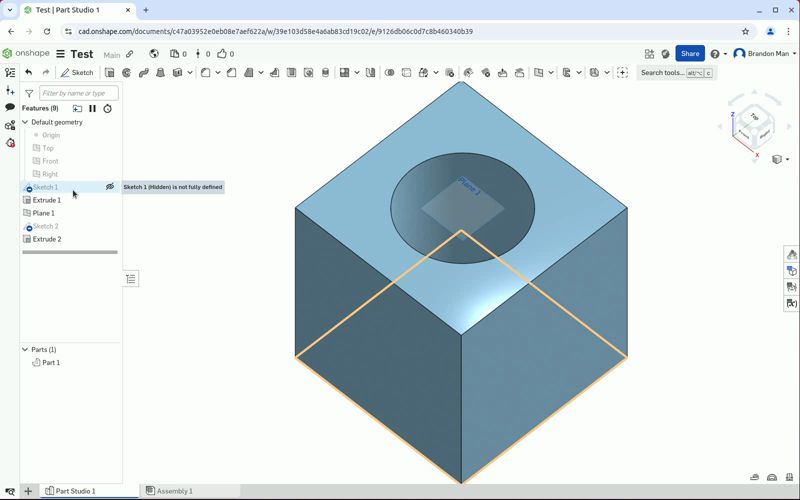
click(73, 189)